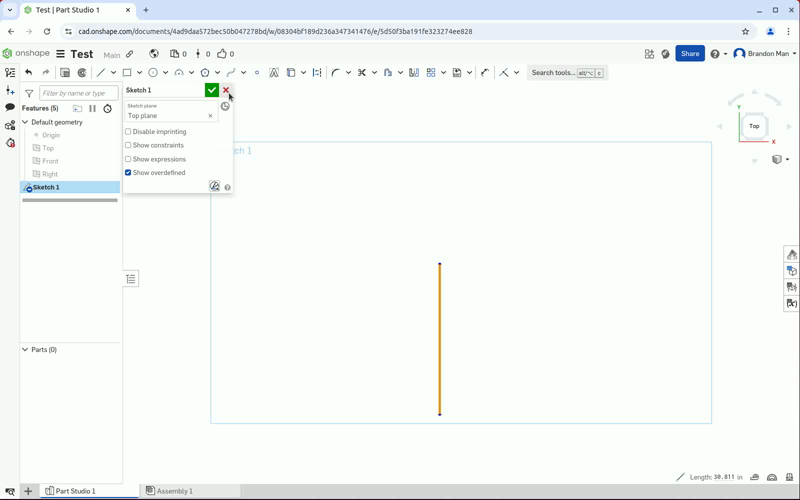
key(shift+h)
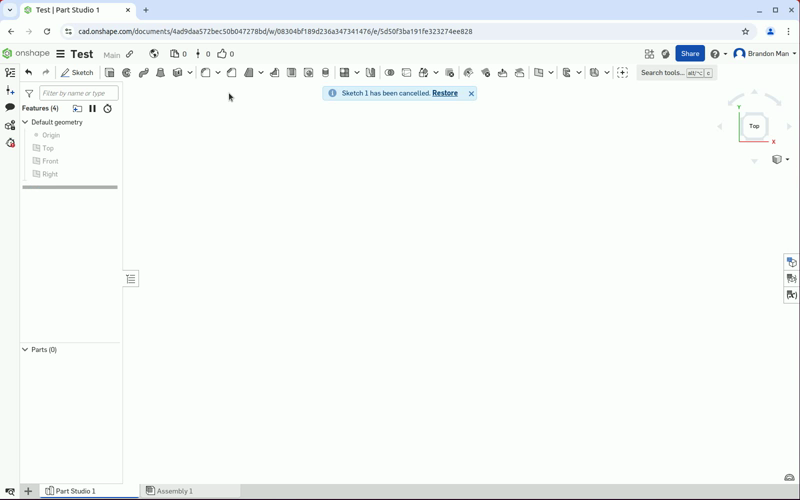
mouse_move(73, 352)
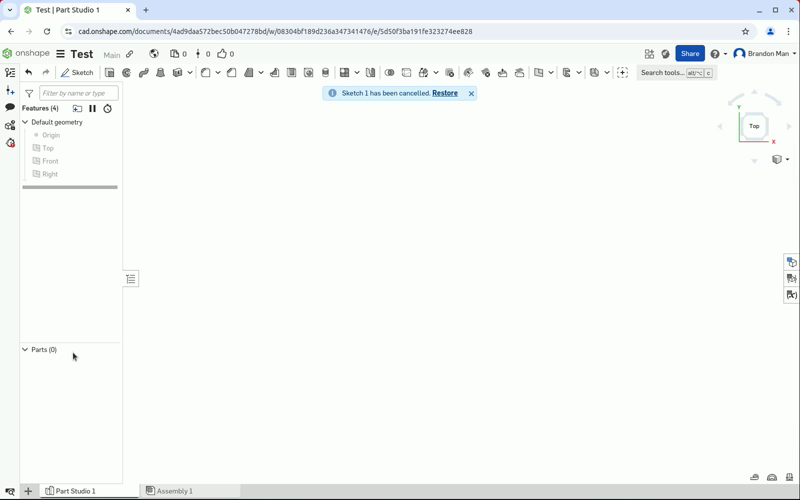
key(y)
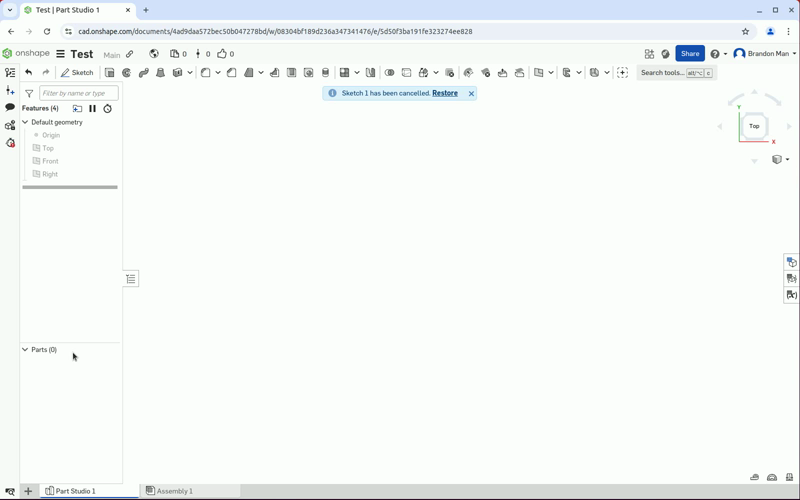
key(shift+p)
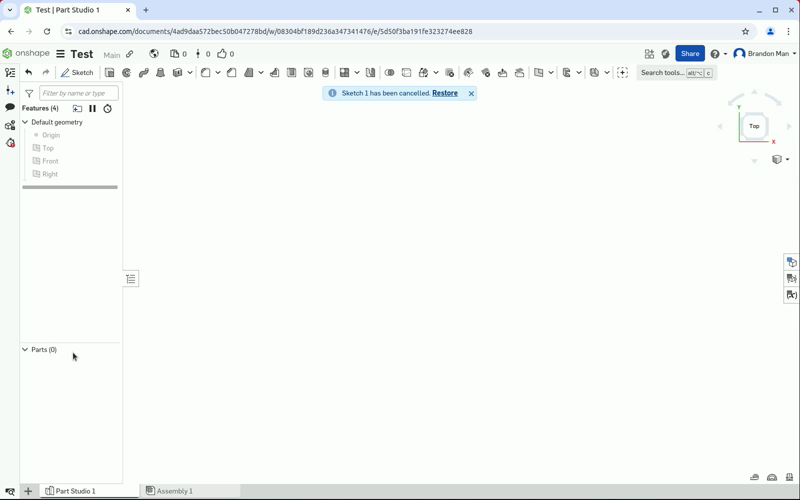
key(space)
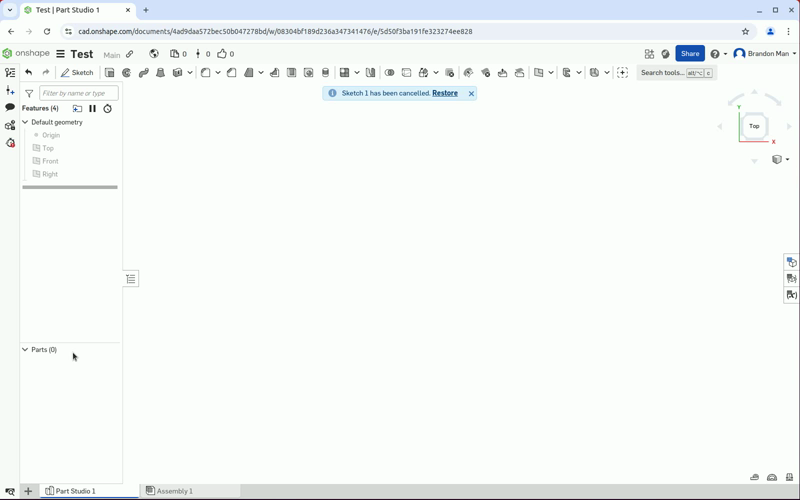
key_down(shift)
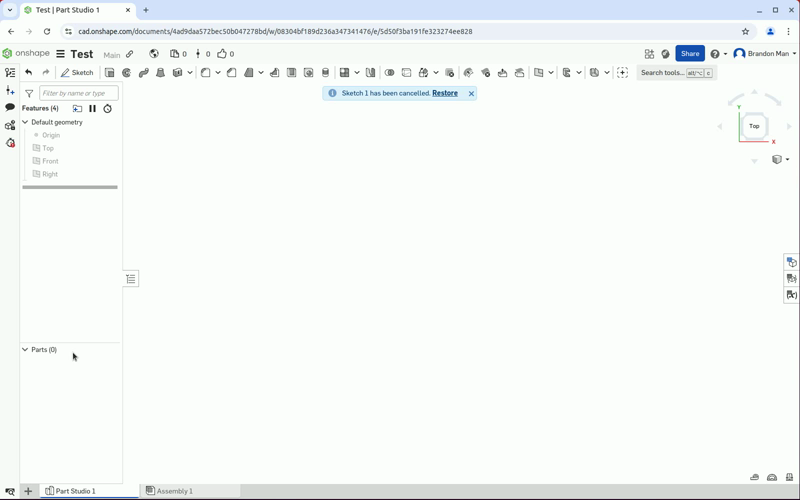
key(up)
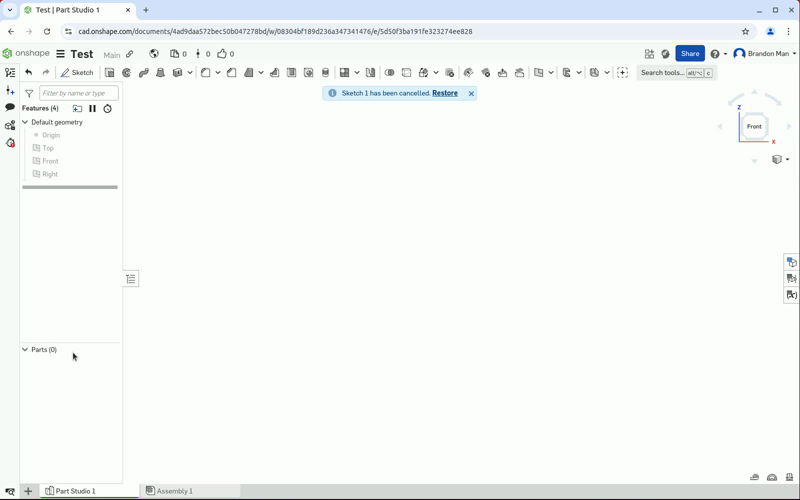
key_up(shift)
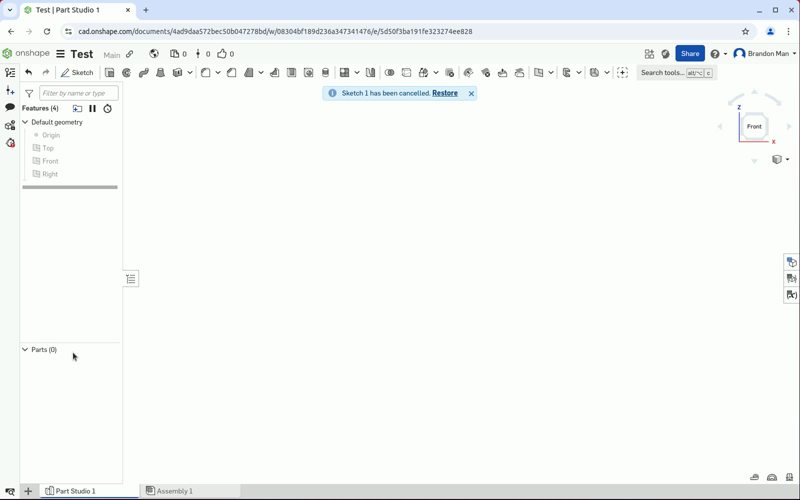
mouse_move(73, 352)
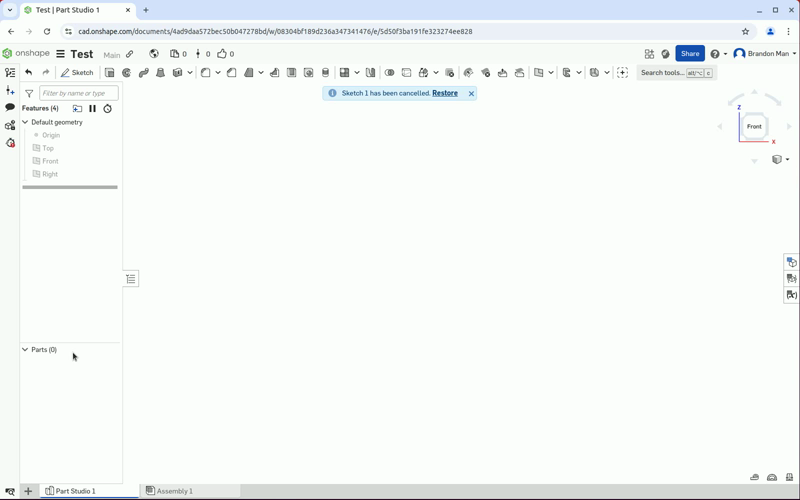
key(shift+y)
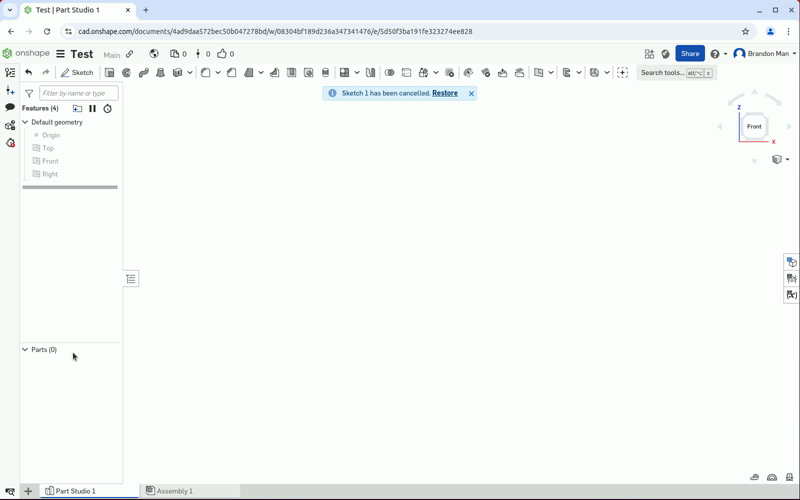
key(shift+s)
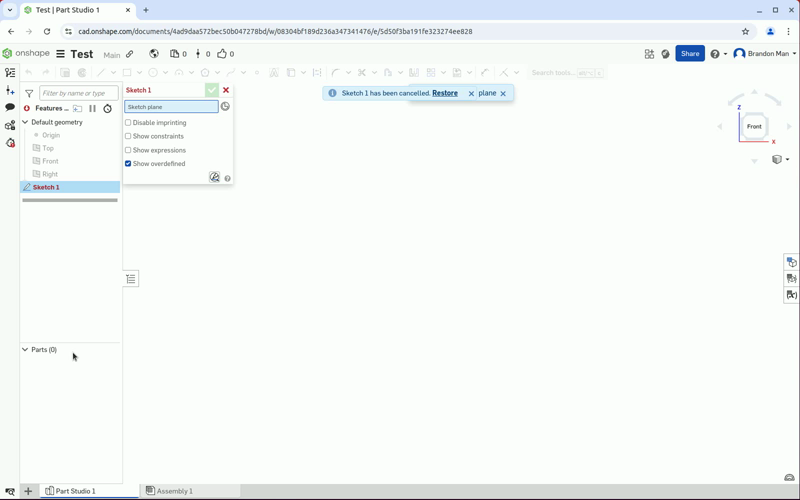
mouse_move(73, 163)
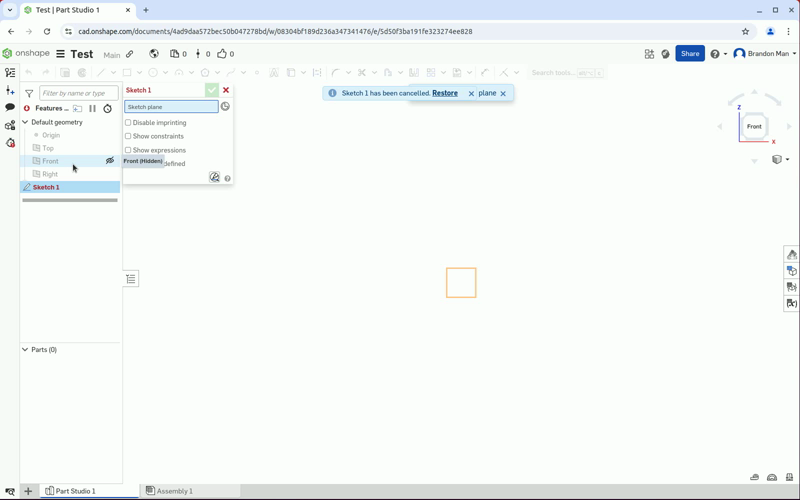
click(73, 163)
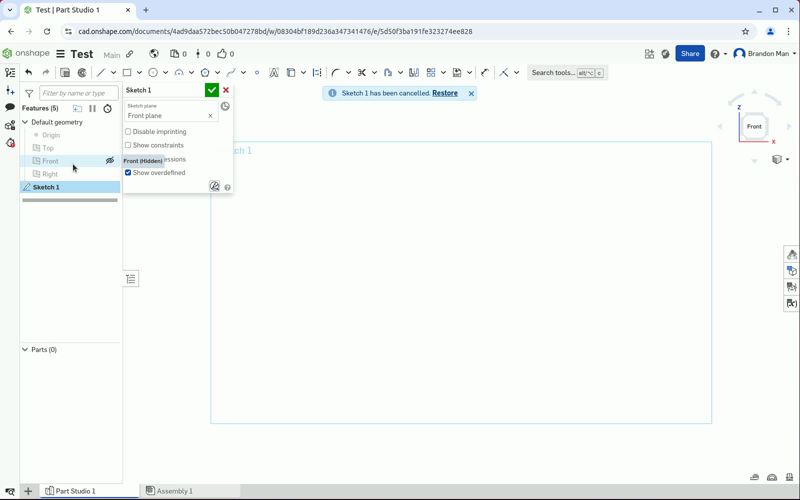
mouse_move(73, 352)
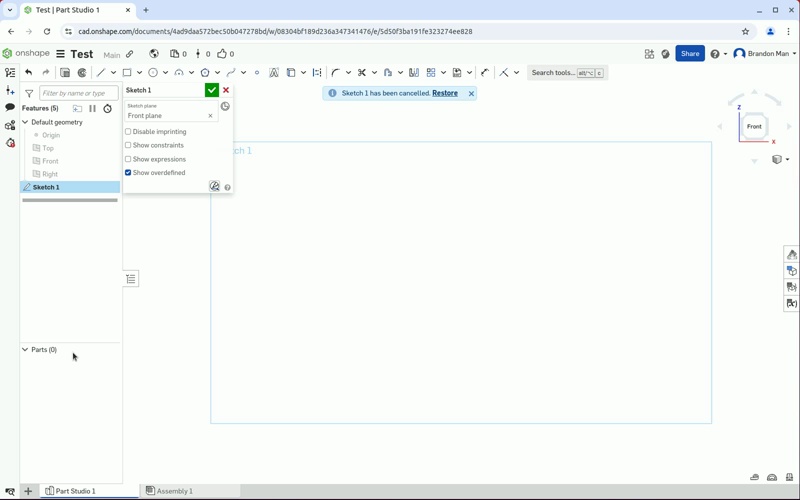
key(y)
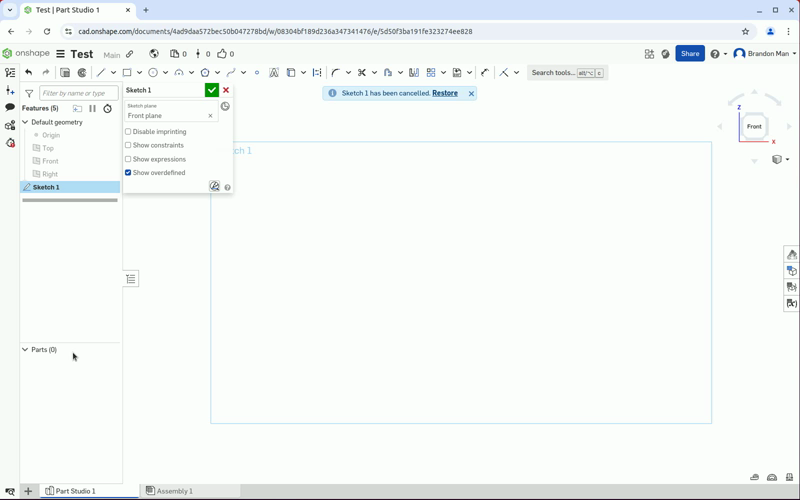
key(l)
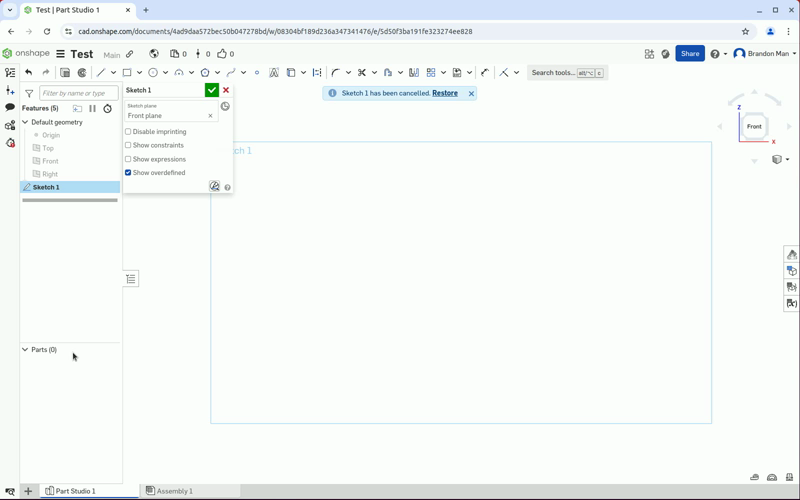
key_down(shift)
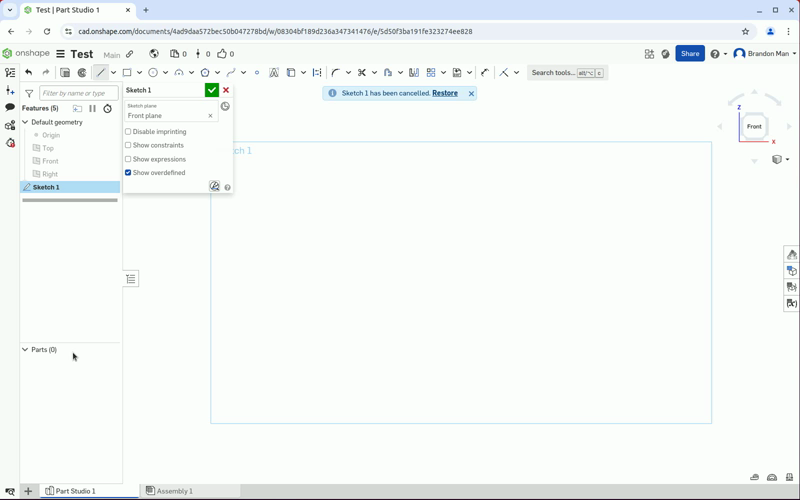
mouse_move(460, 282)
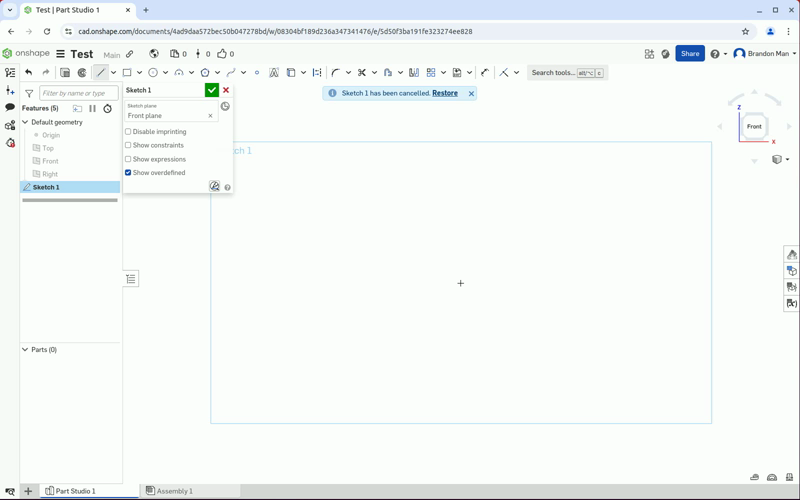
click(460, 282)
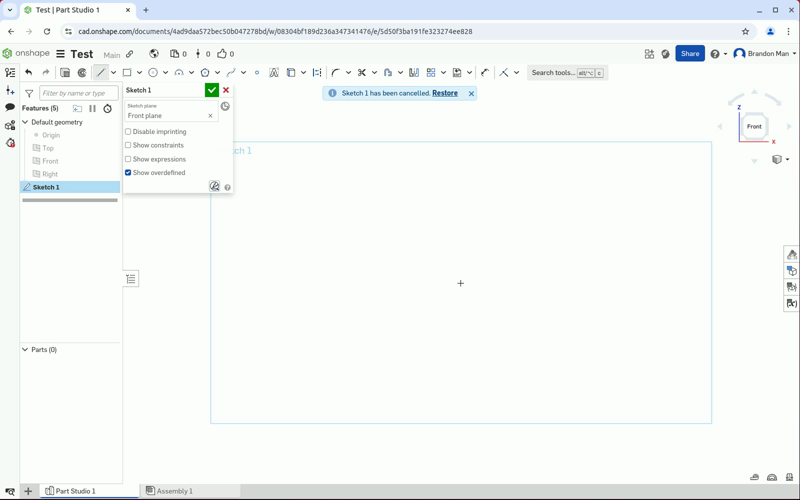
key_up(shift)
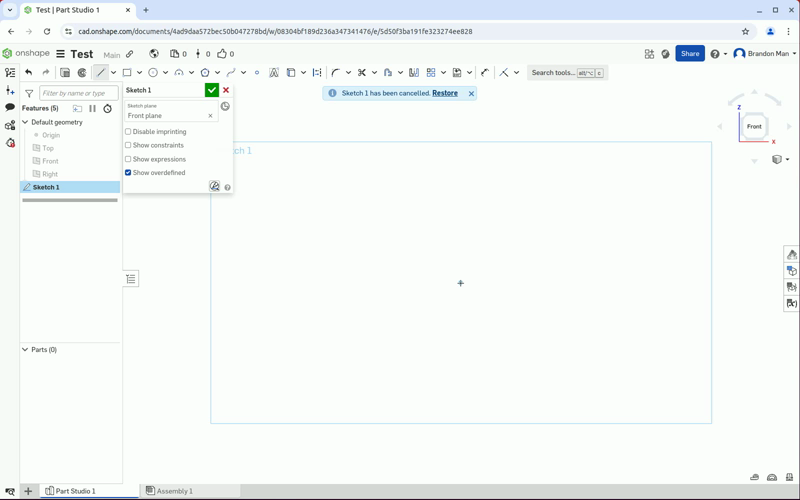
key_down(shift)
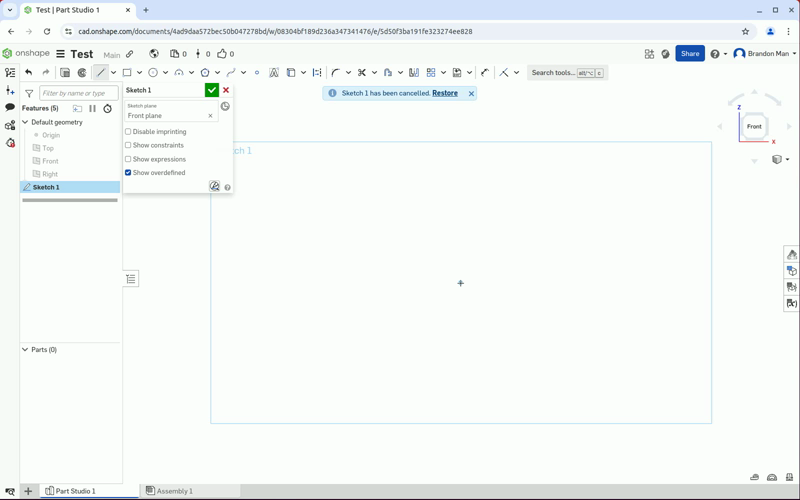
mouse_move(550, 282)
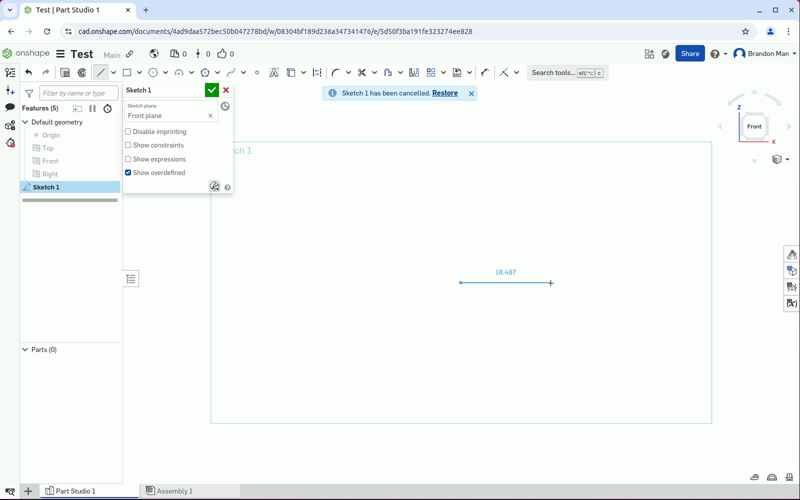
click(550, 282)
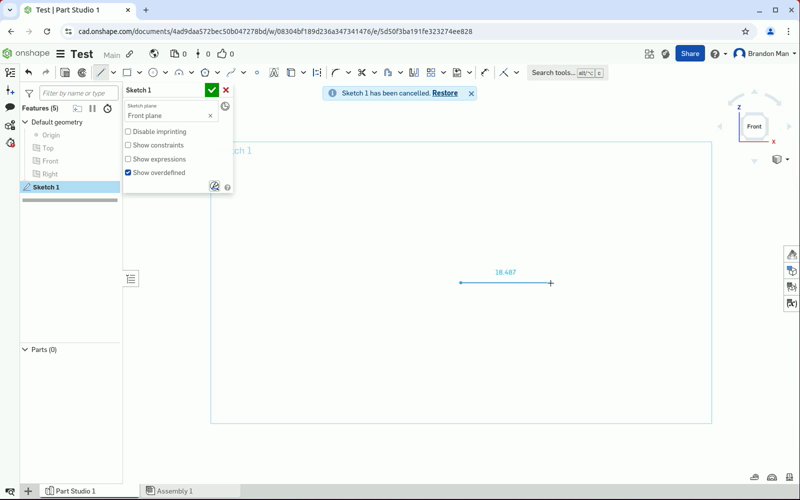
key_up(shift)
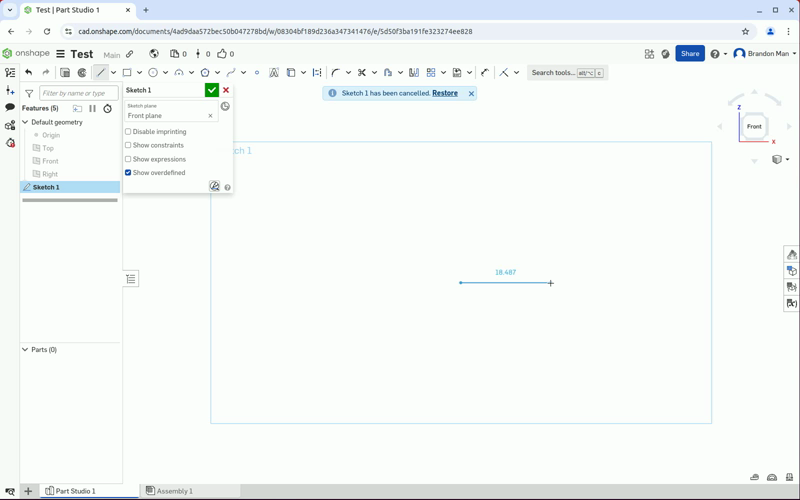
key(esc)
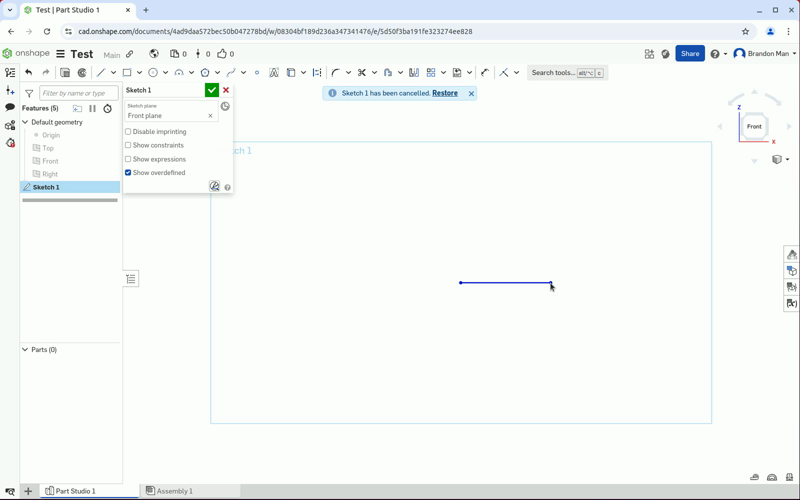
key(a)
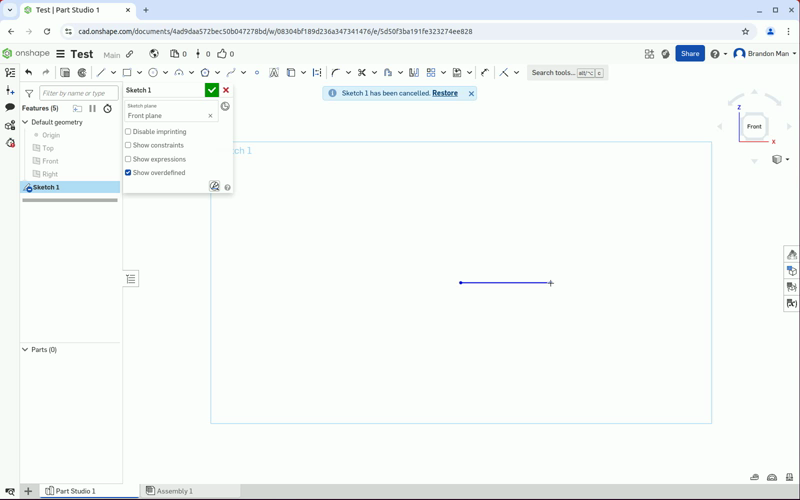
mouse_move(550, 282)
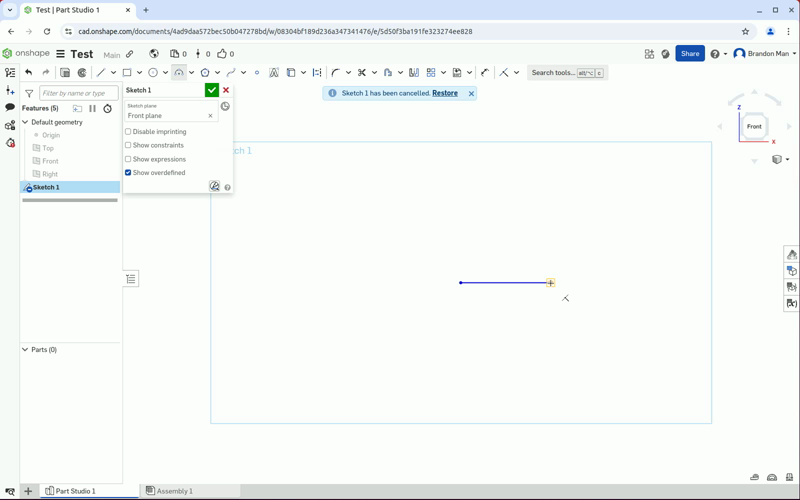
click(550, 282)
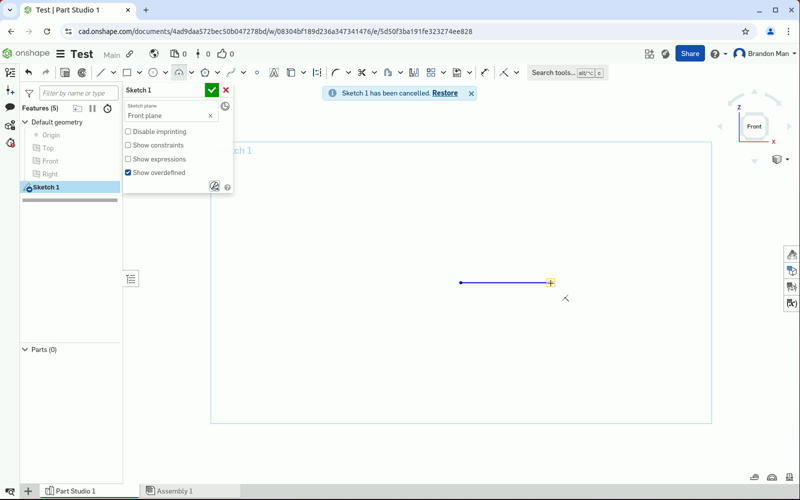
key_down(shift)
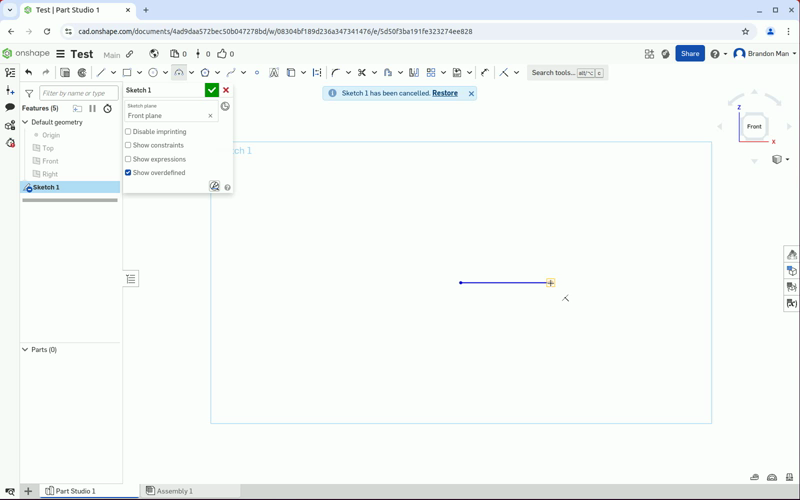
mouse_move(550, 237)
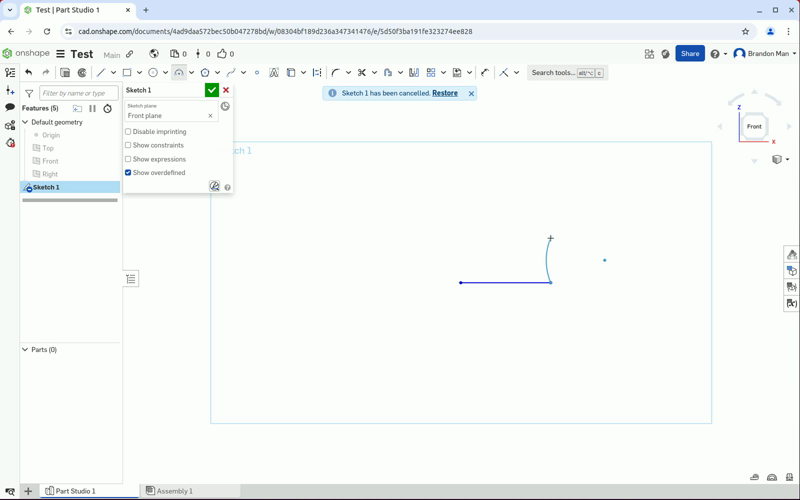
click(550, 237)
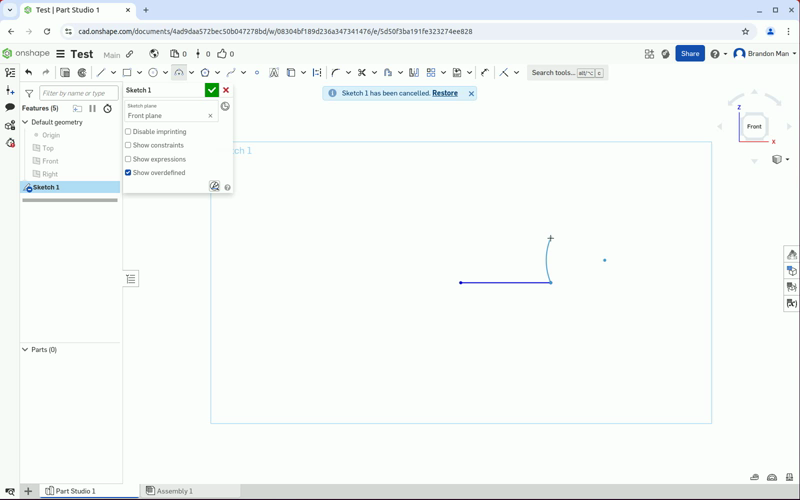
mouse_move(573, 260)
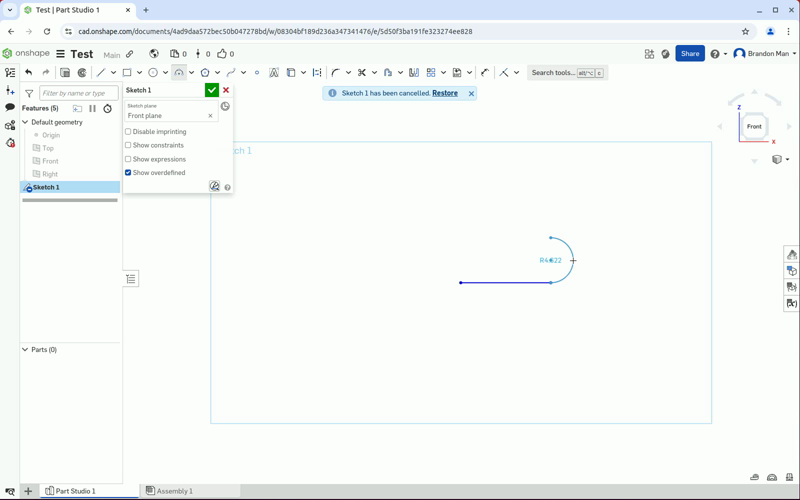
click(573, 260)
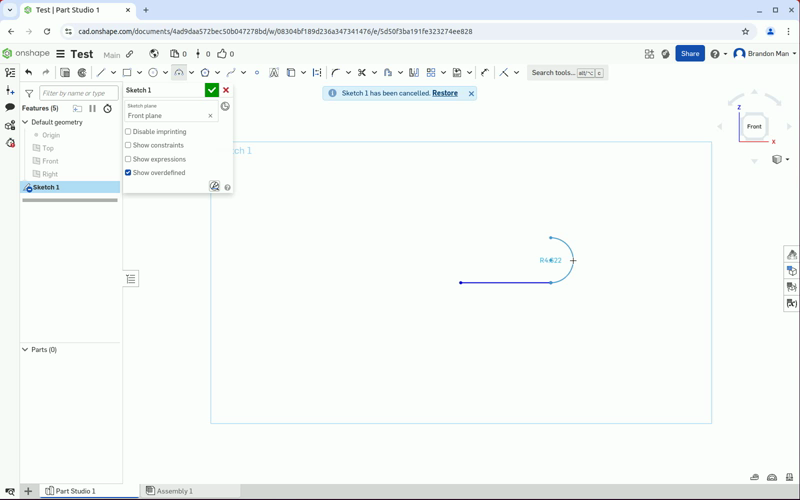
key_up(shift)
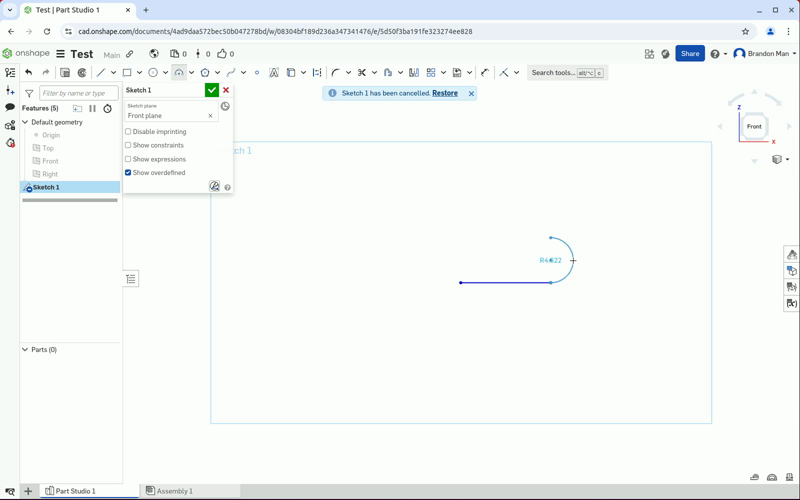
key(esc)
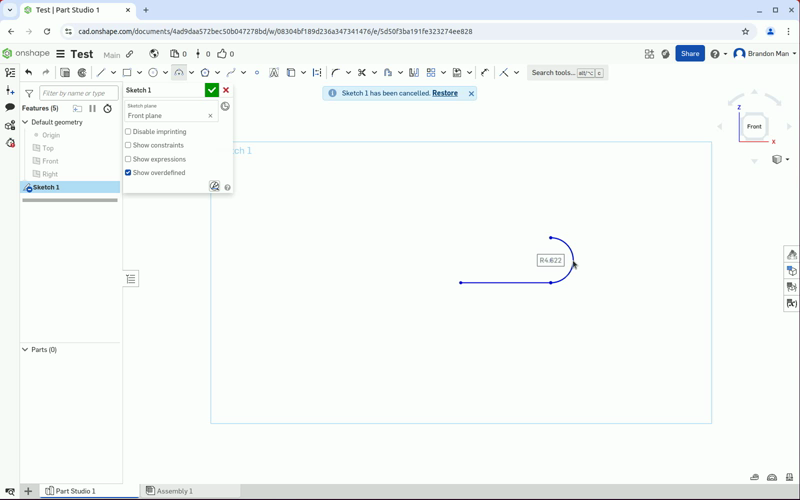
key(l)
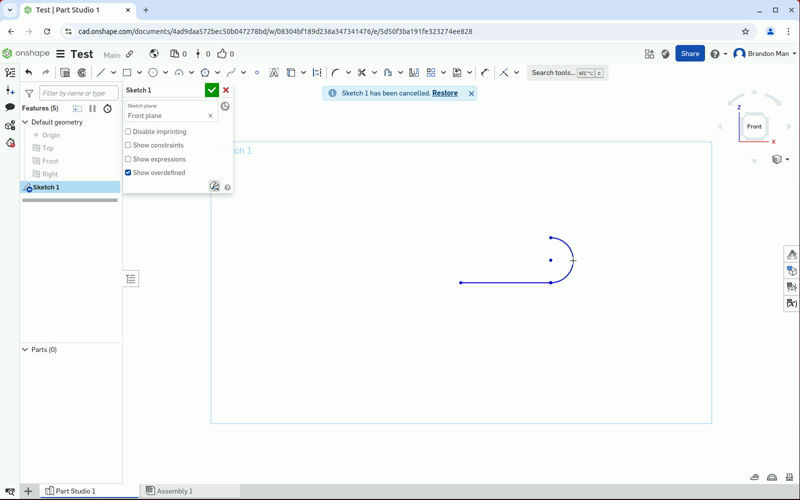
mouse_move(550, 237)
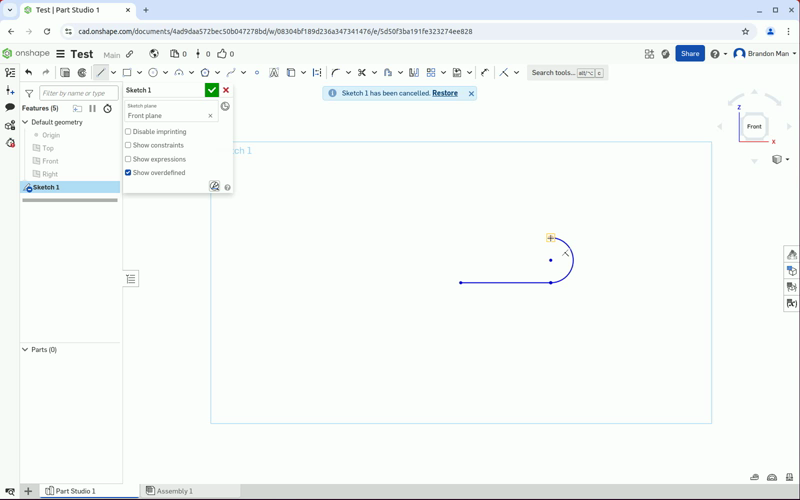
click(550, 237)
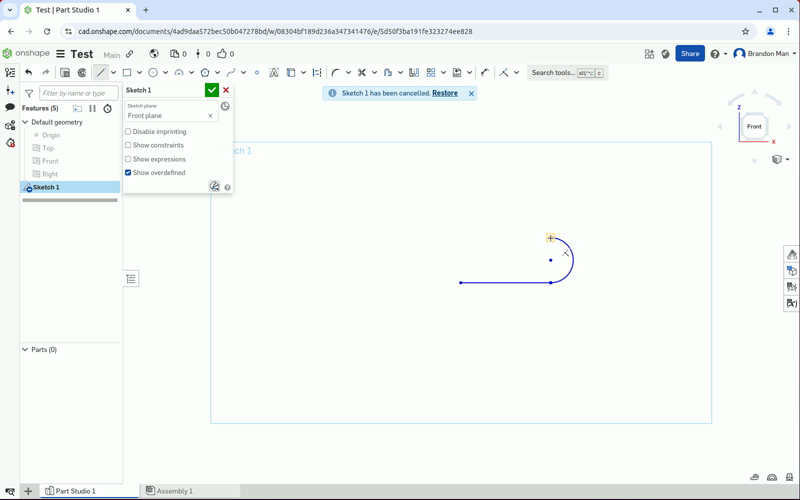
key_down(shift)
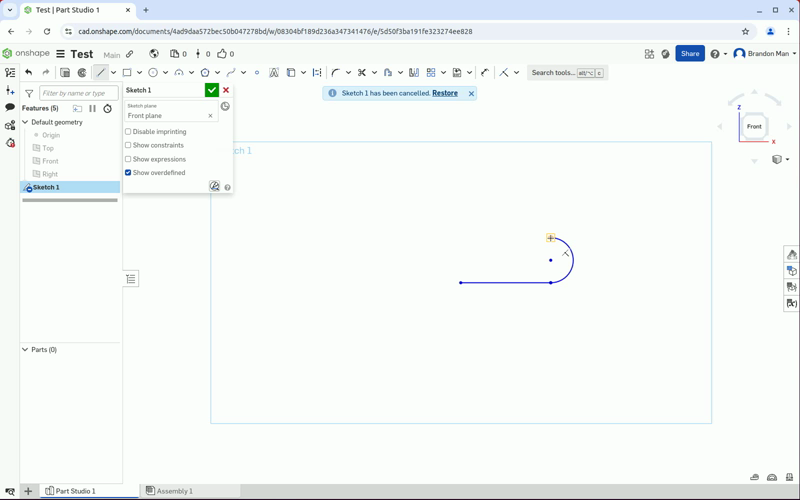
mouse_move(460, 237)
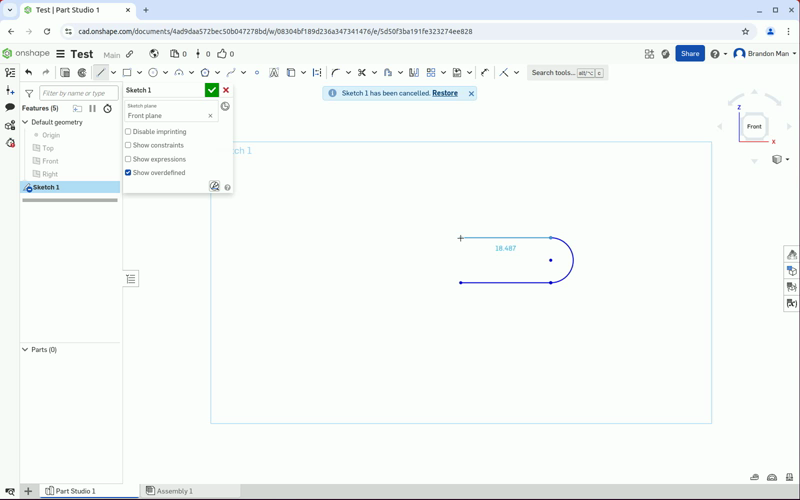
click(460, 237)
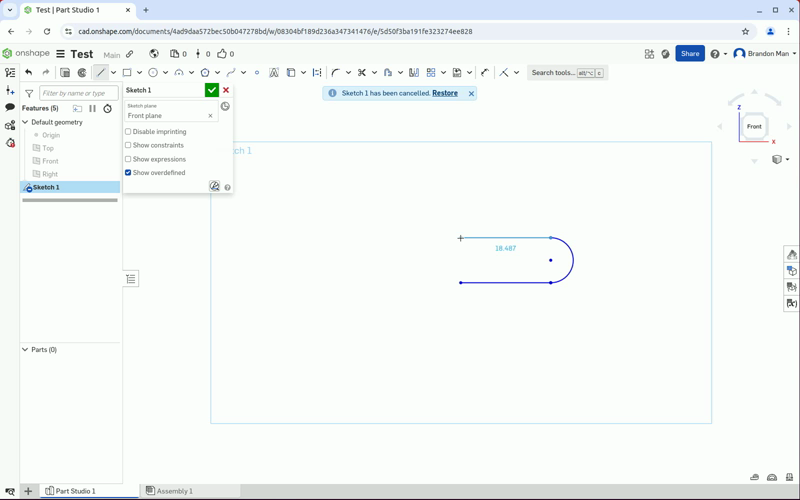
key_up(shift)
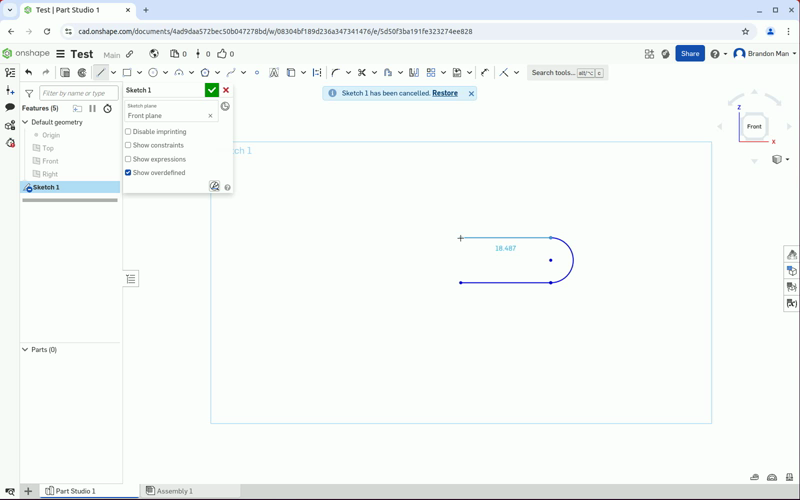
key(esc)
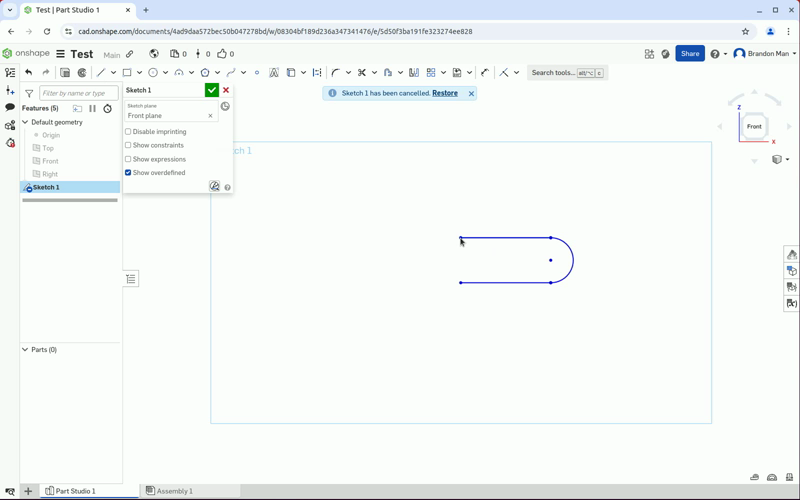
key(a)
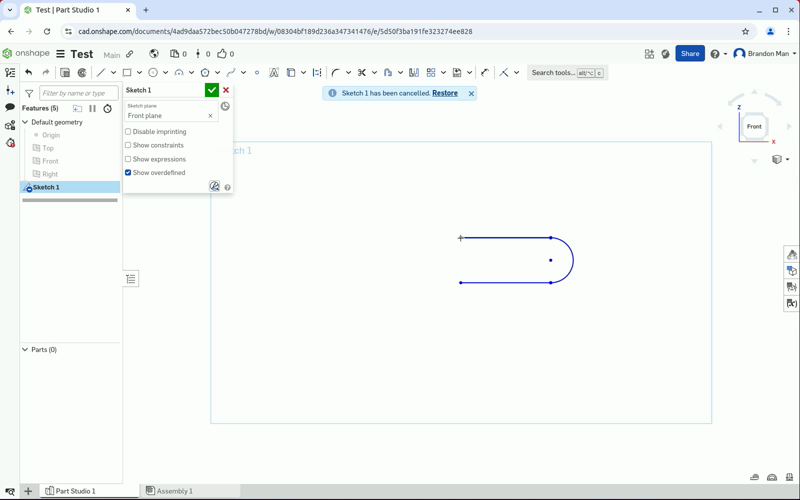
mouse_move(460, 237)
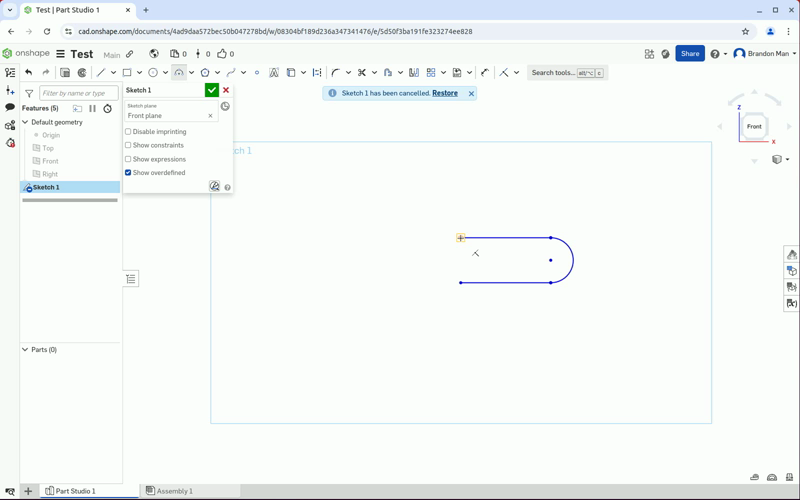
click(460, 237)
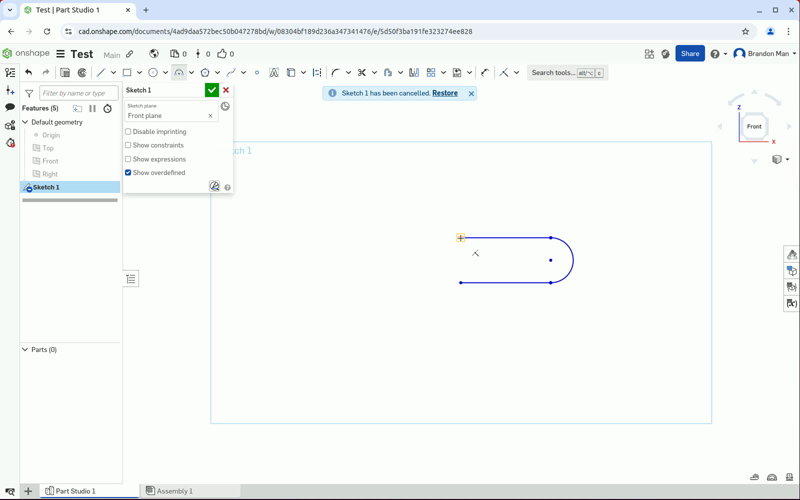
mouse_move(460, 282)
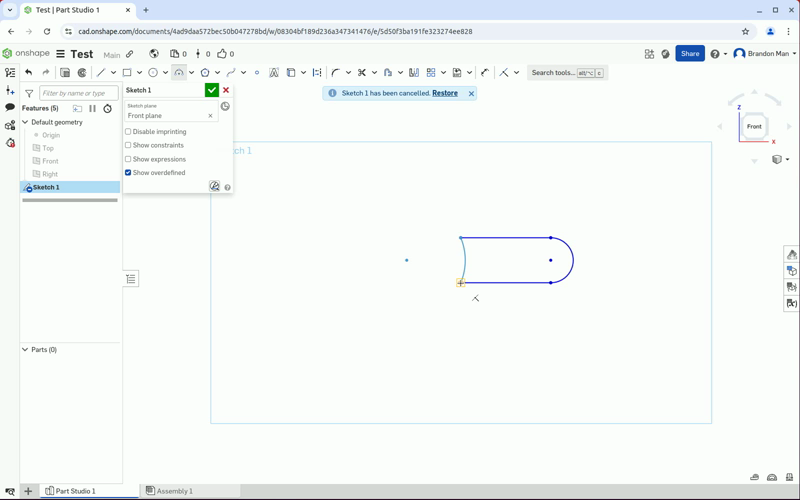
click(460, 282)
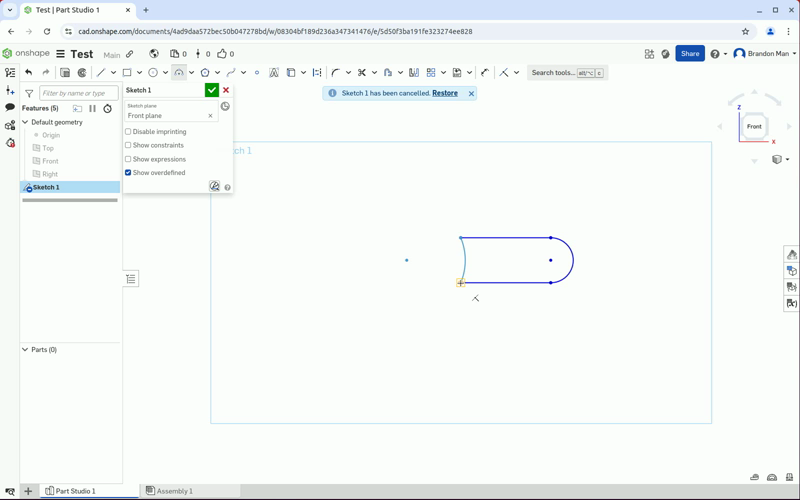
key_down(shift)
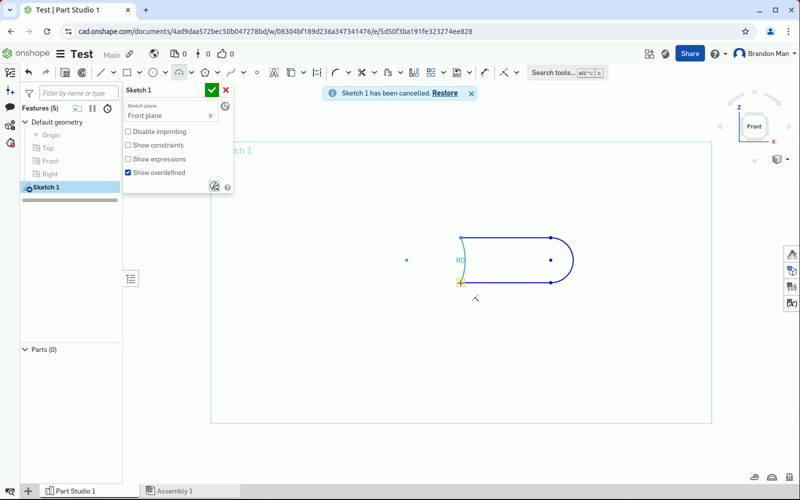
mouse_move(438, 260)
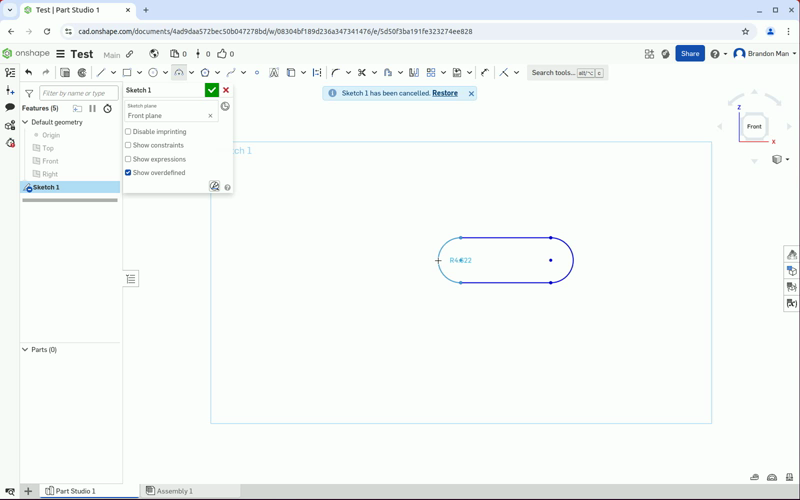
click(438, 260)
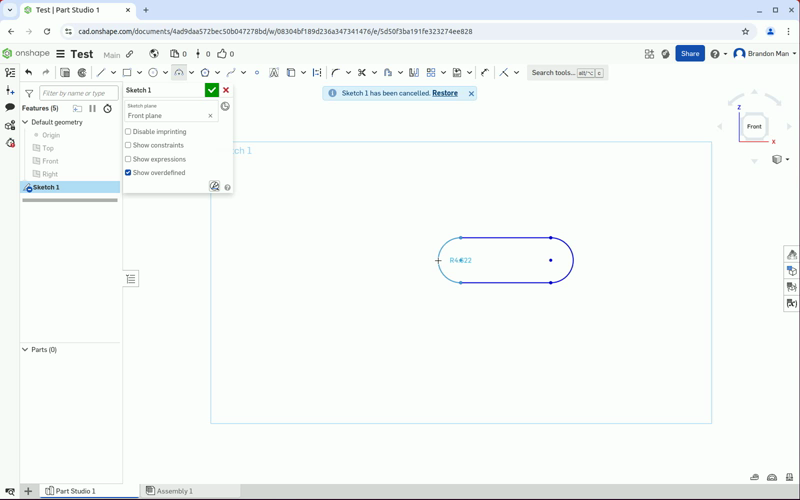
key_up(shift)
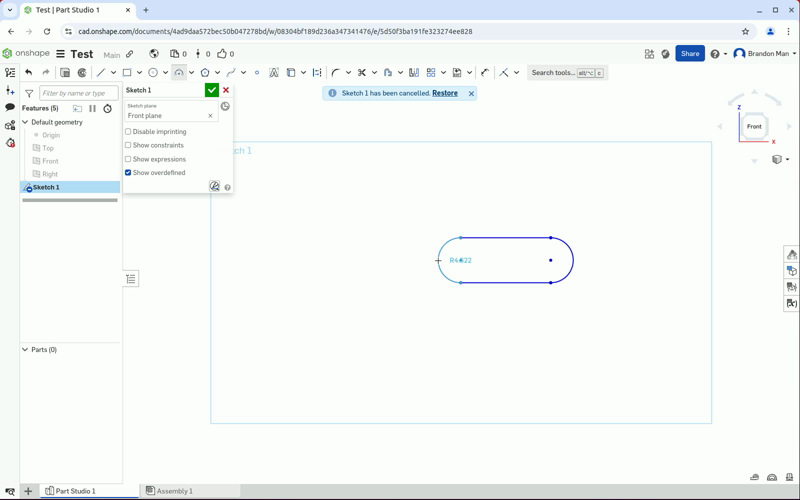
key(esc)
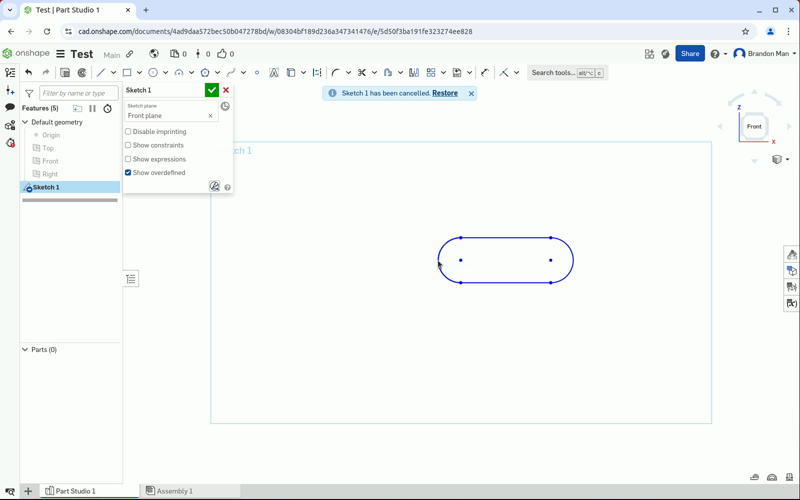
key(c)
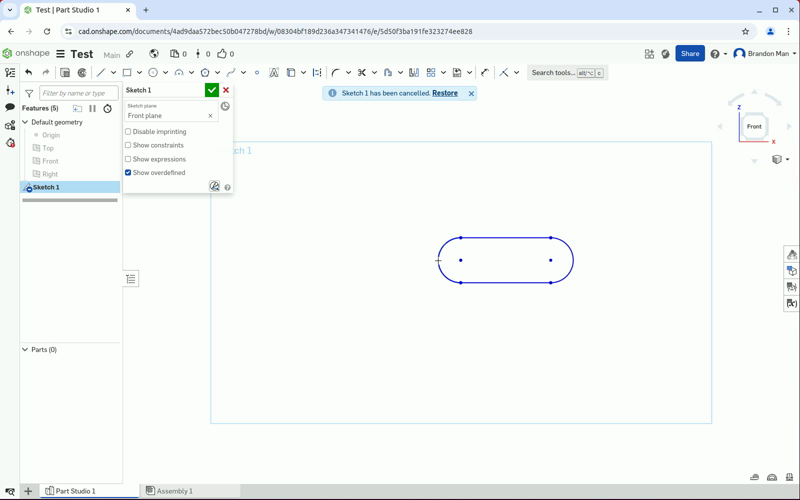
key_down(shift)
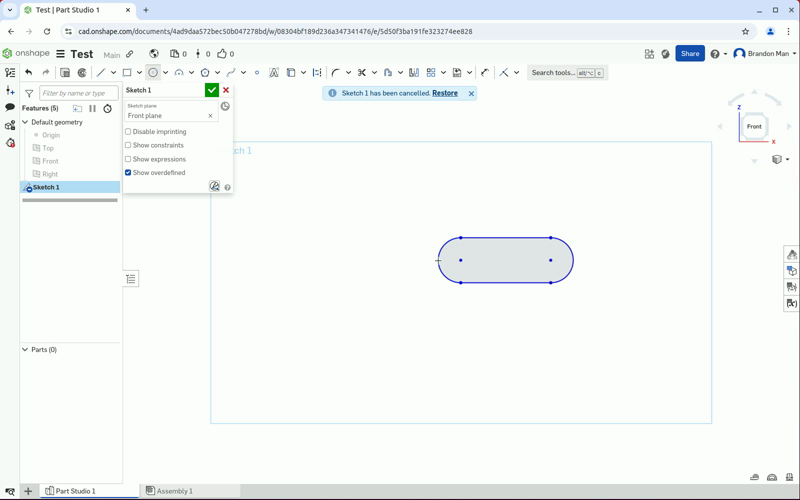
mouse_move(460, 260)
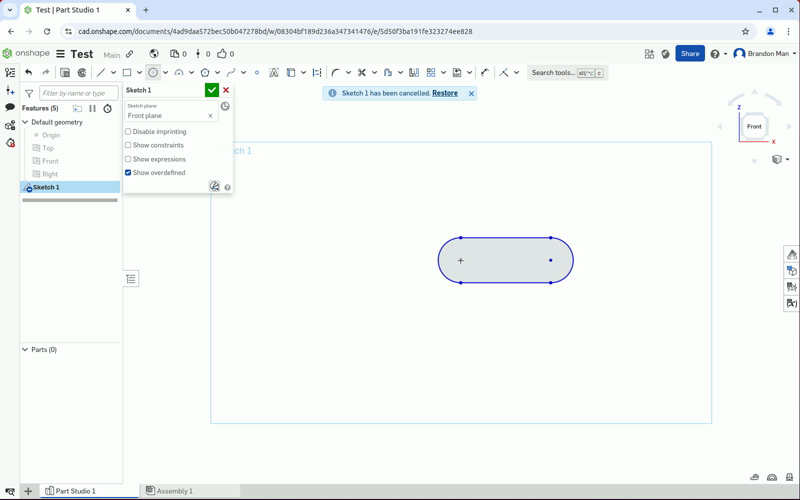
click(460, 260)
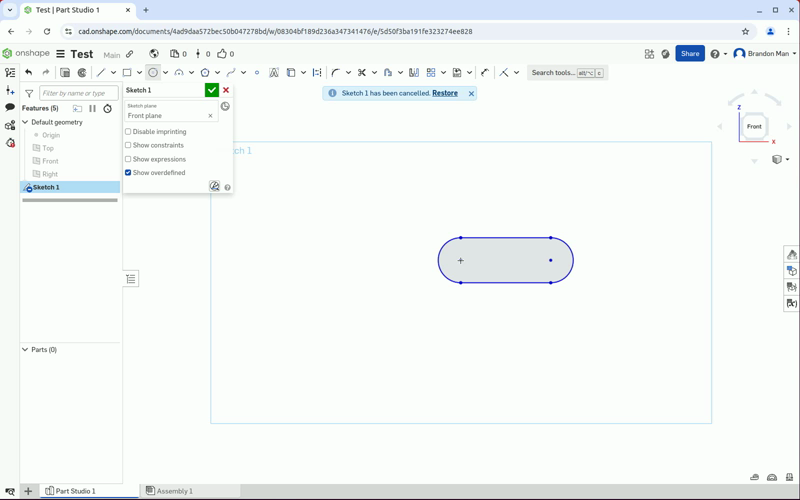
key_up(shift)
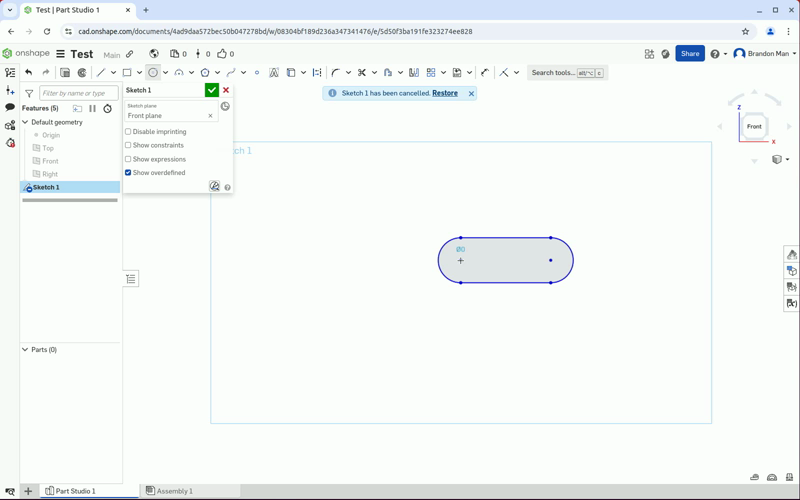
mouse_move(472, 260)
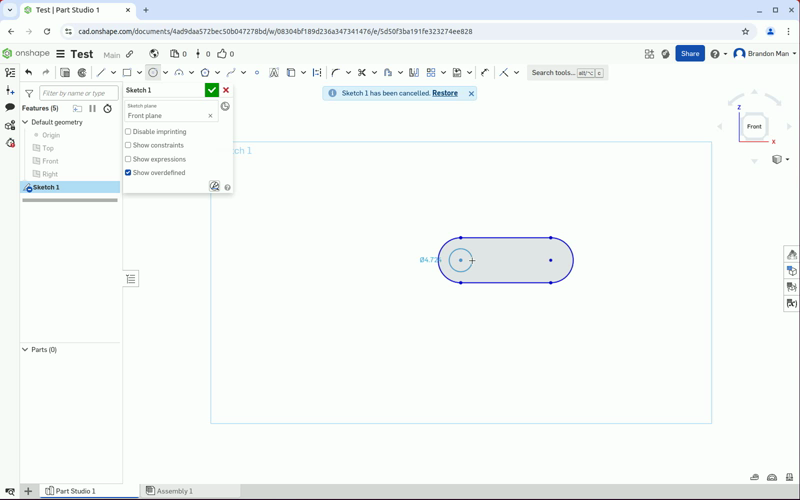
click(472, 260)
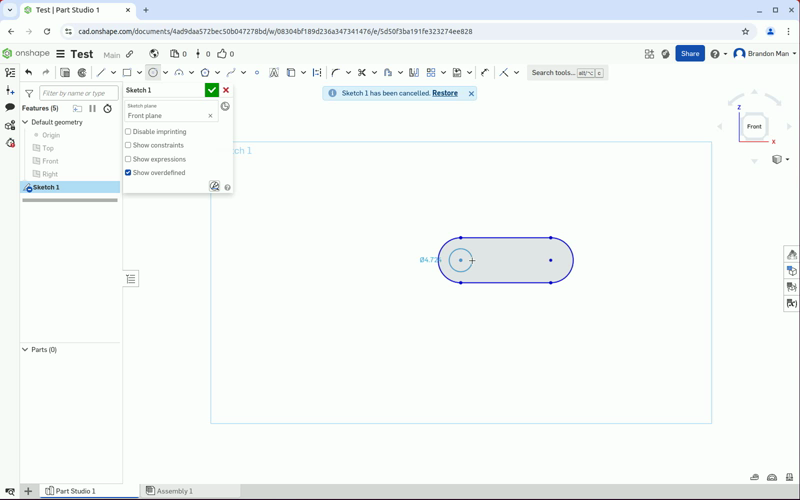
key(esc)
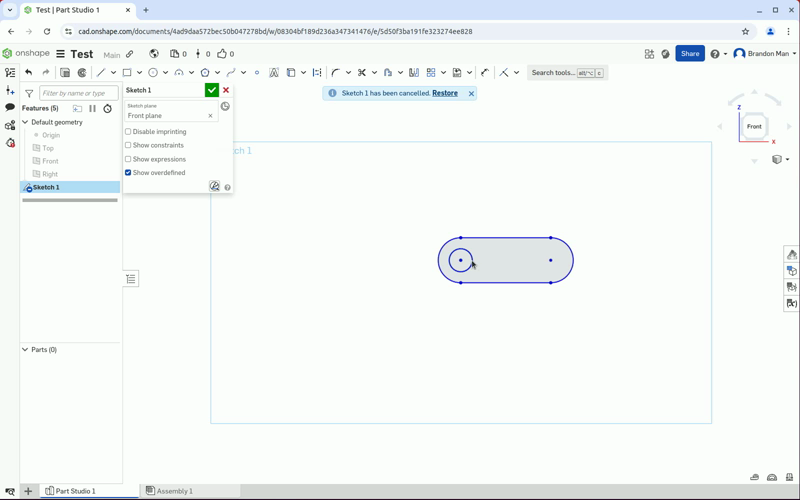
key(c)
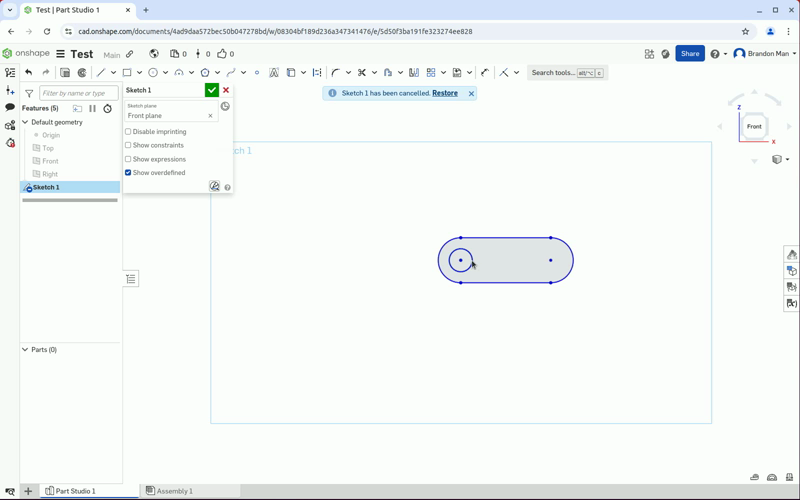
key_down(shift)
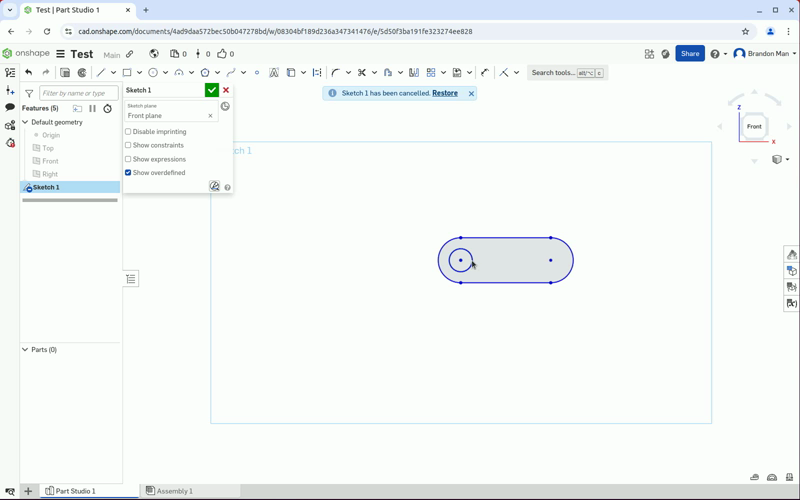
mouse_move(550, 260)
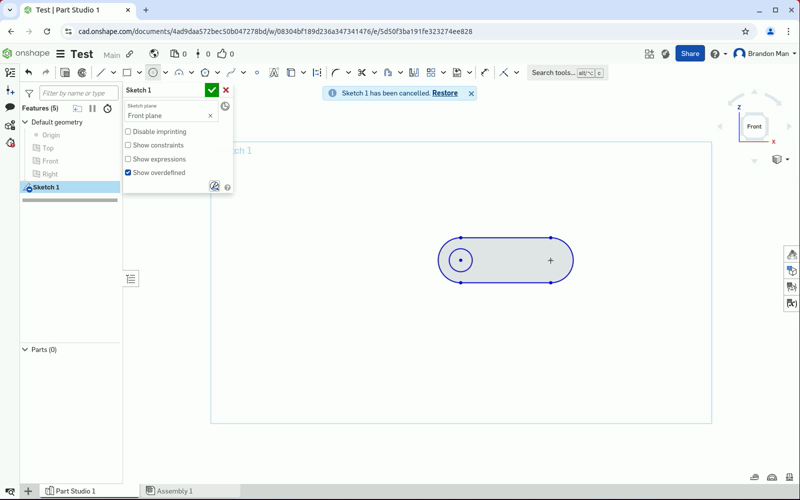
click(550, 260)
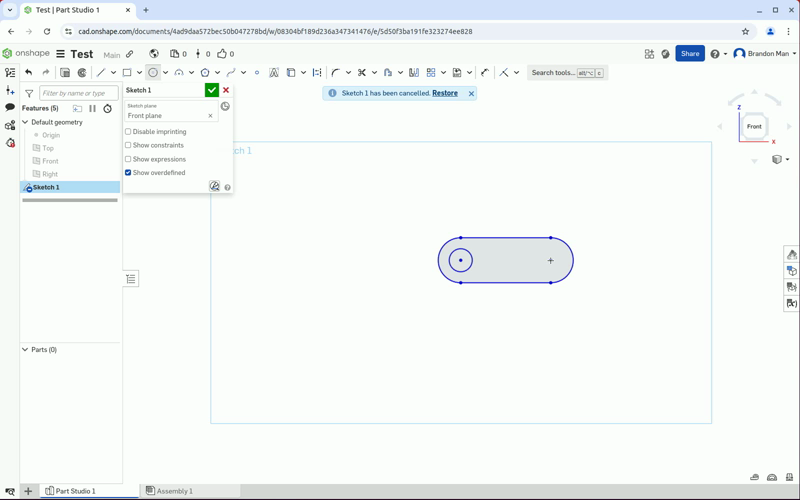
key_up(shift)
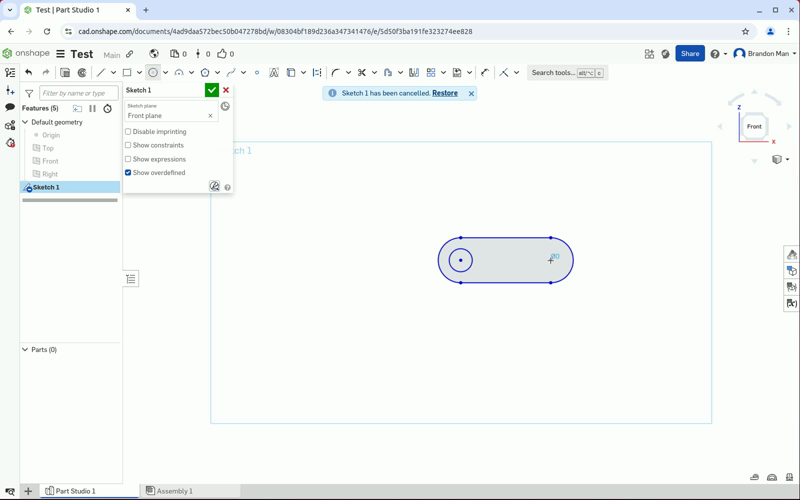
mouse_move(563, 260)
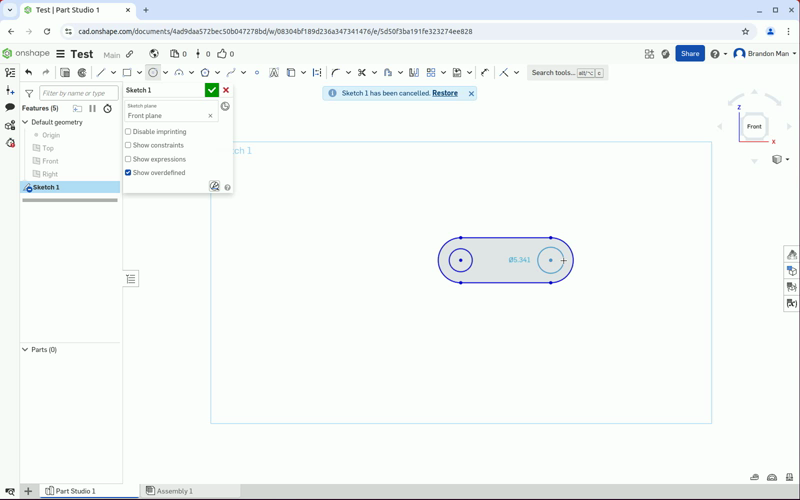
click(563, 260)
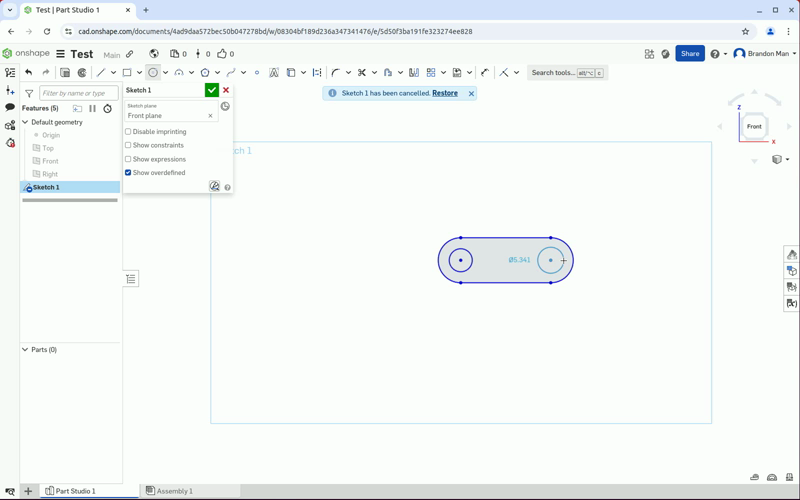
key(esc)
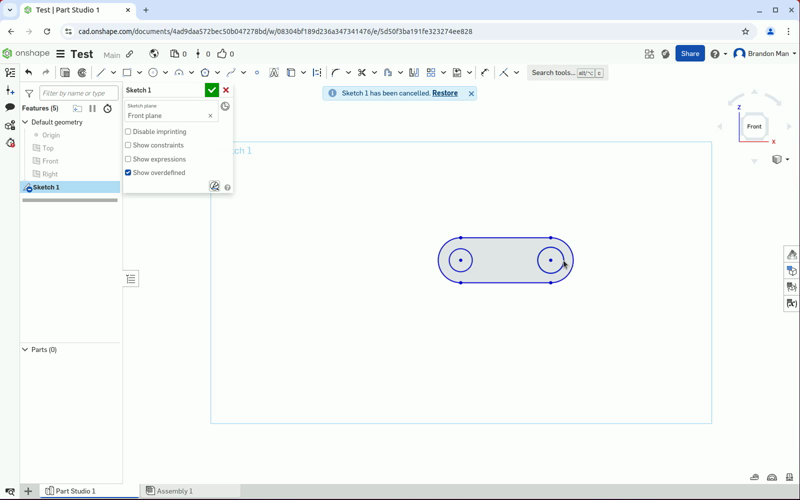
mouse_move(452, 248)
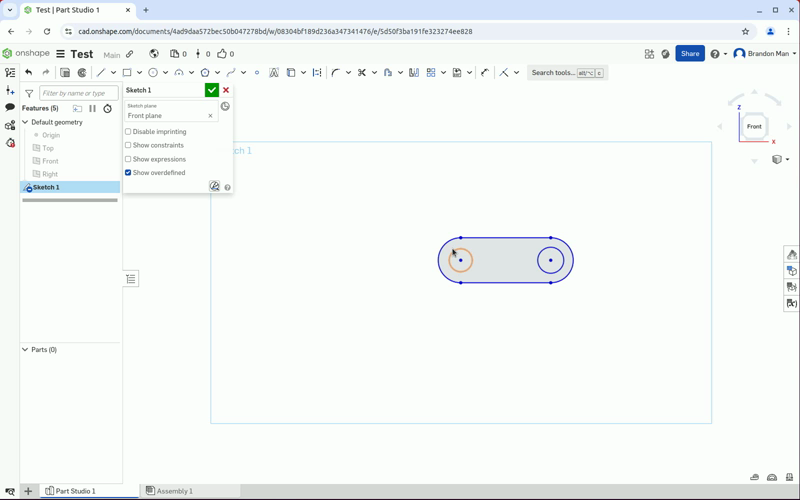
click(452, 248)
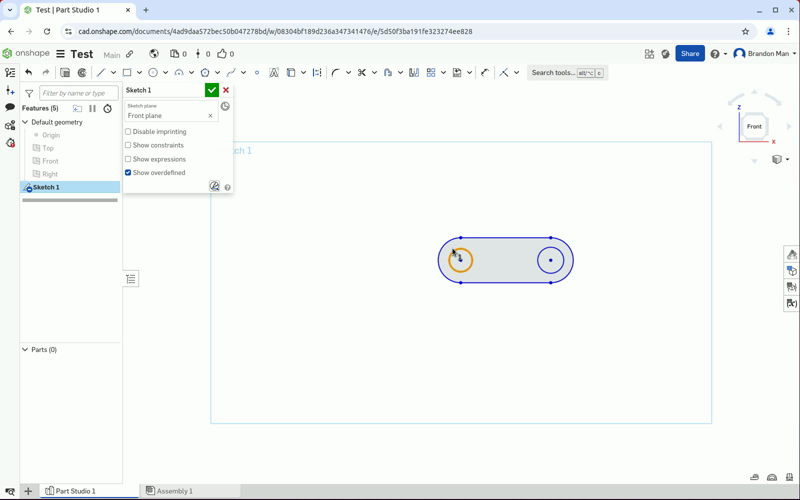
mouse_move(73, 352)
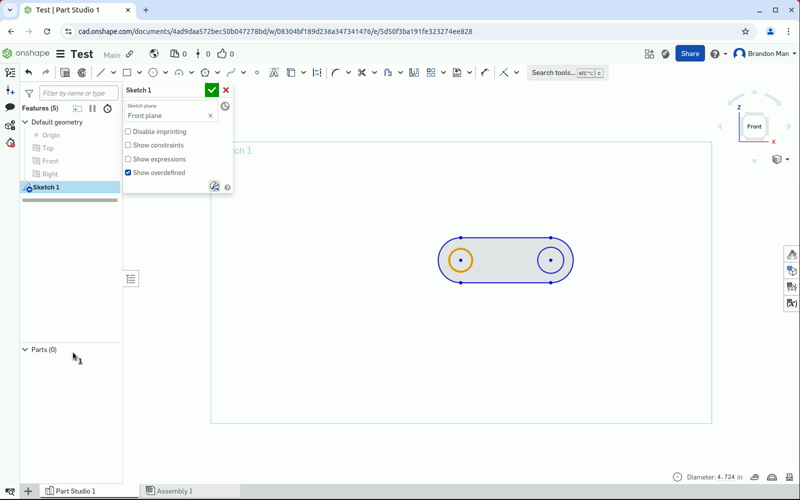
key(shift+y)
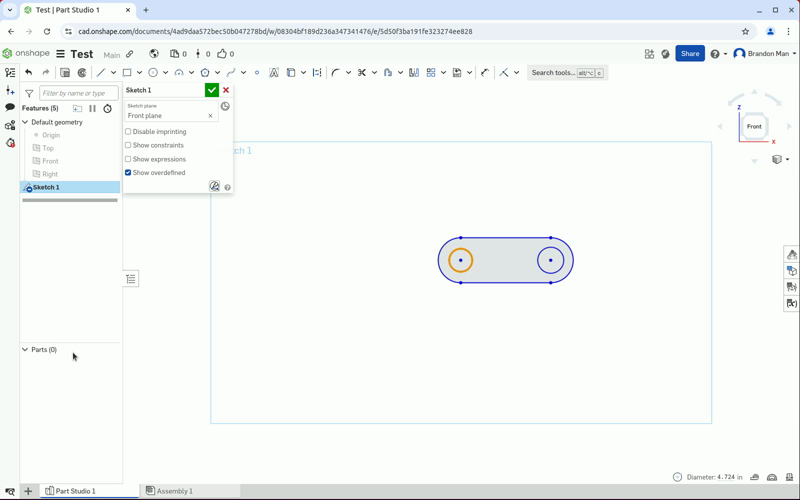
key(shift+e)
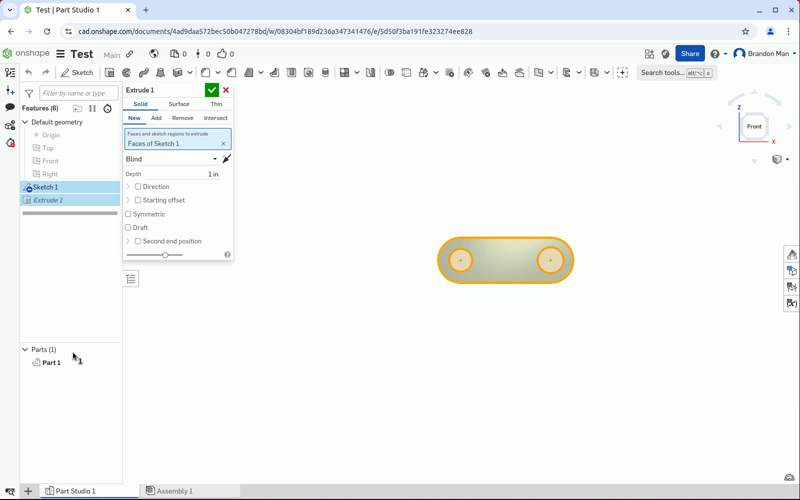
mouse_move(143, 106)
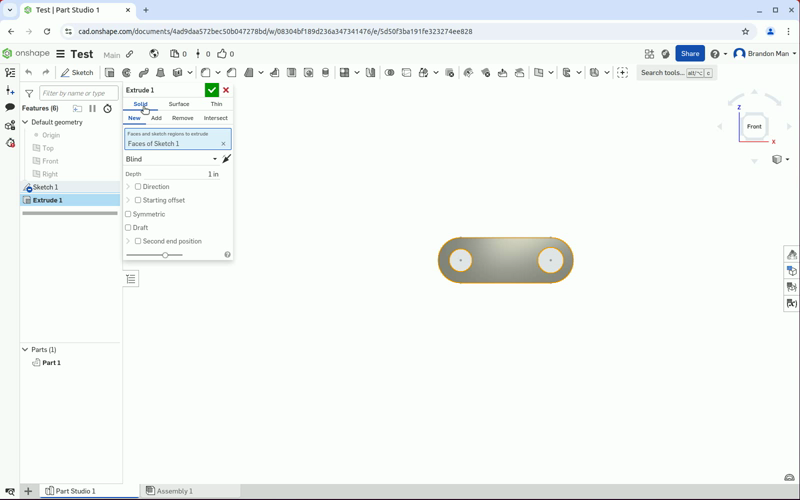
click(143, 106)
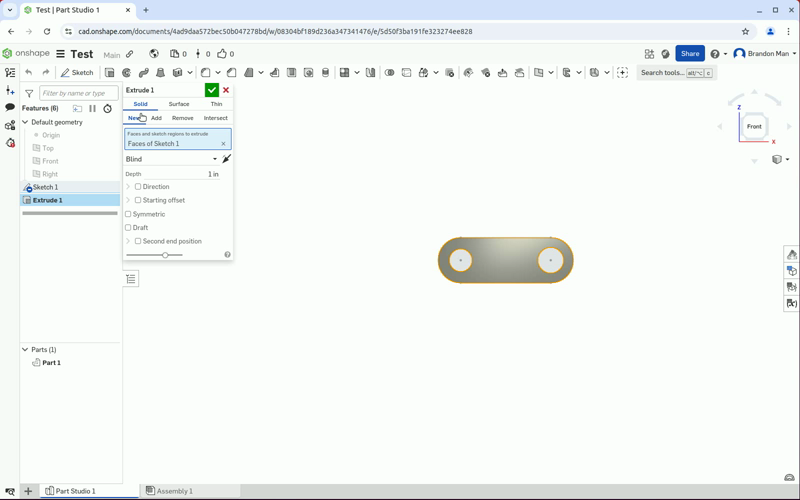
mouse_move(137, 120)
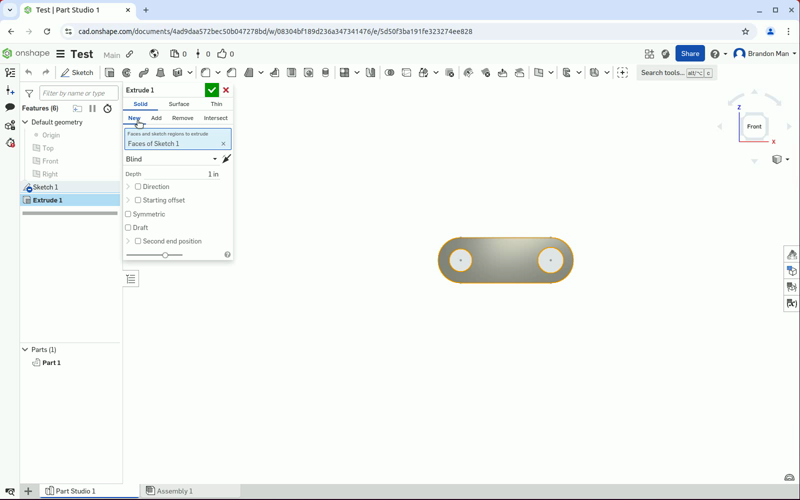
click(137, 120)
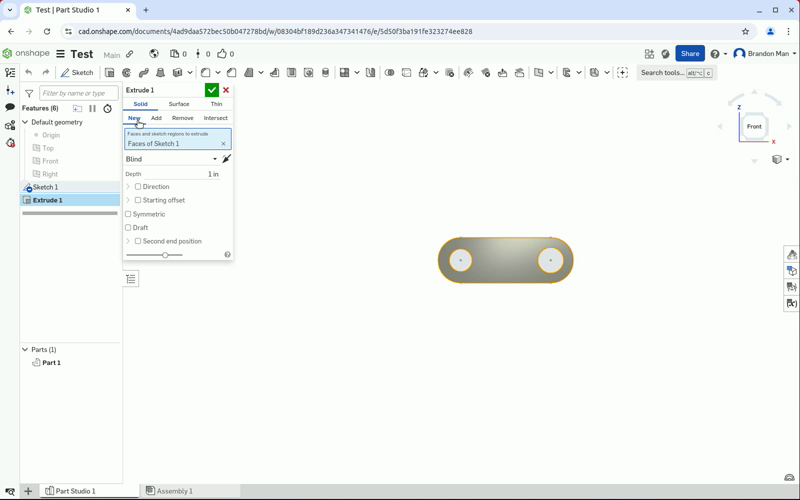
key(tab, 4)
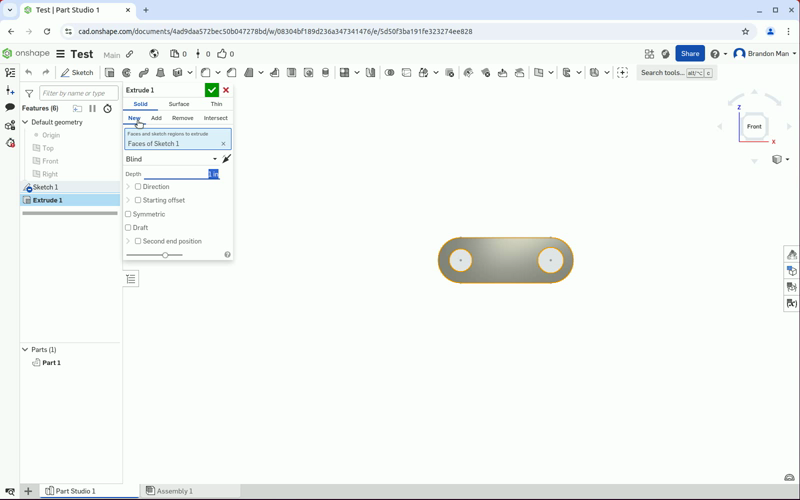
text(3.129)
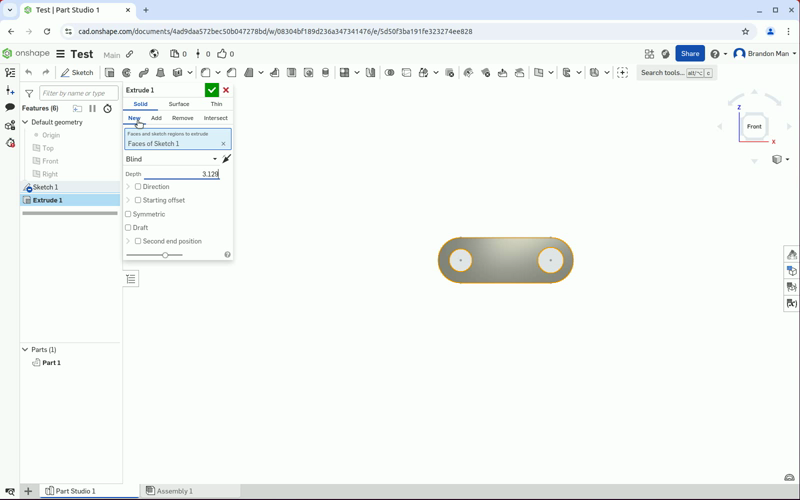
key(enter)
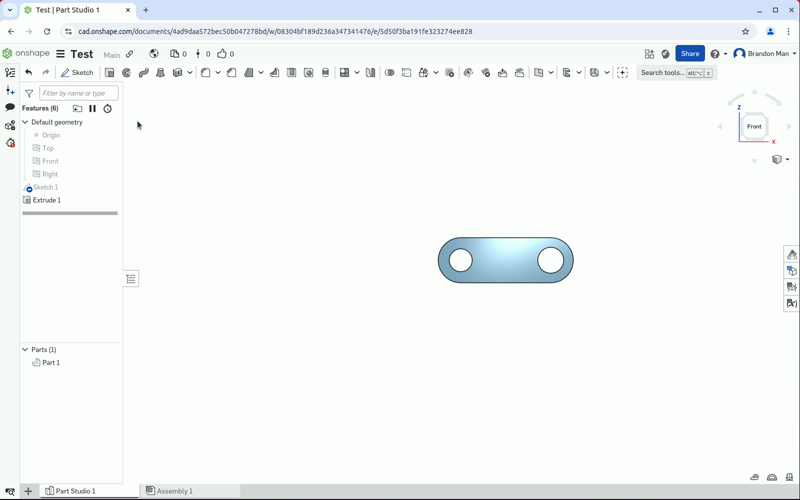
key(shift+h)
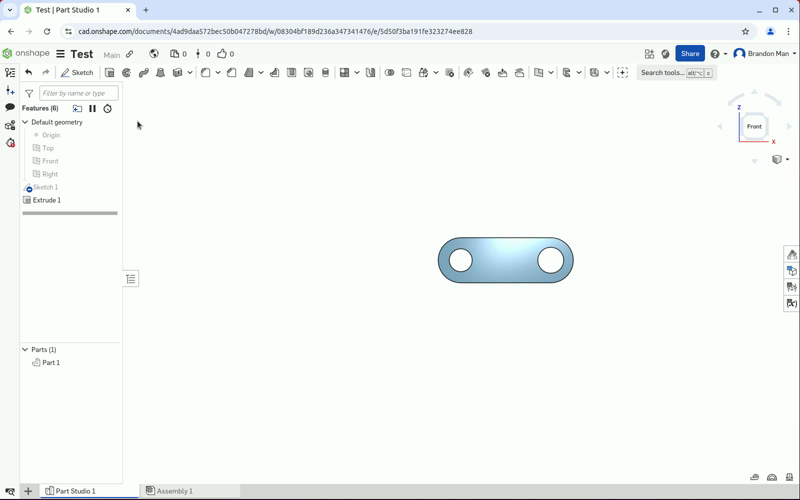
key(shift+h)
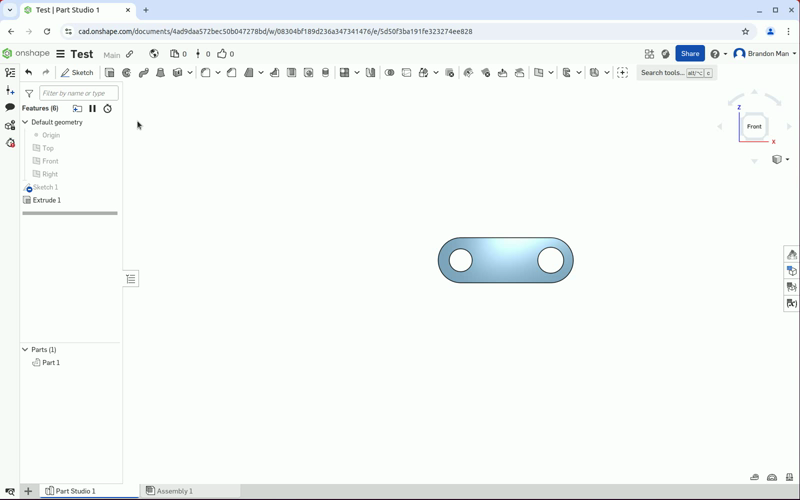
mouse_move(73, 189)
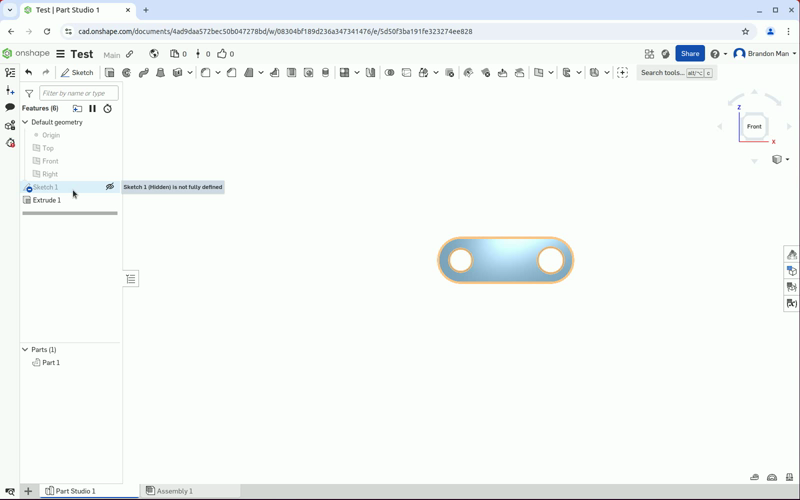
click(73, 189)
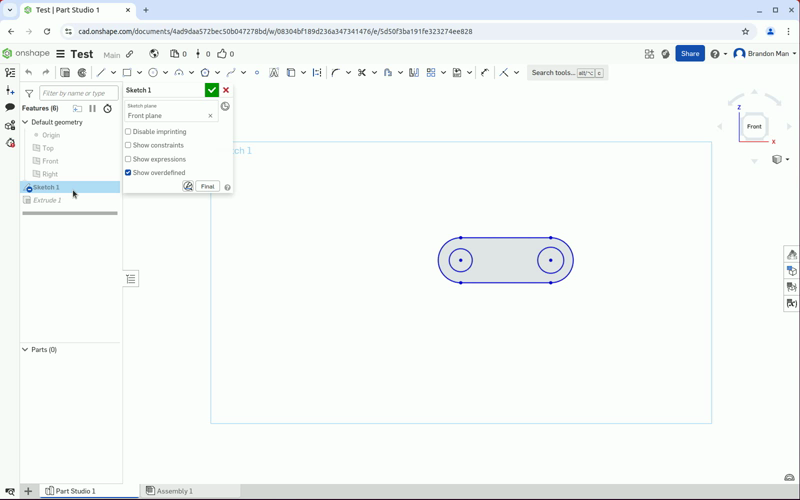
mouse_move(229, 92)
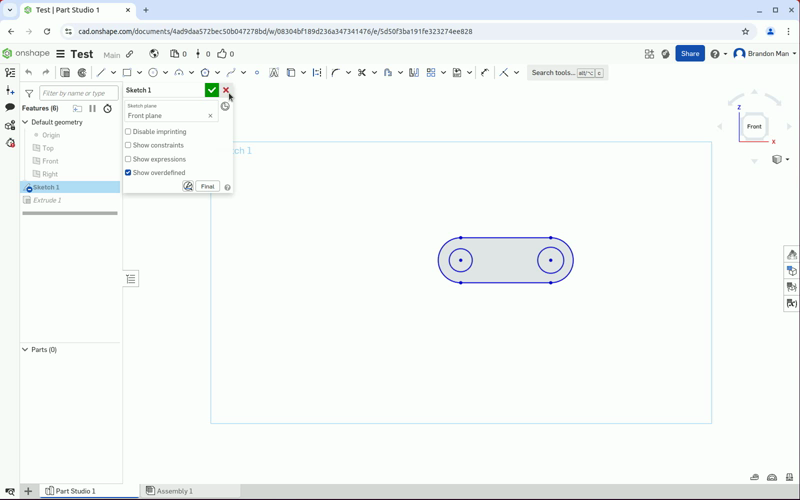
click(229, 92)
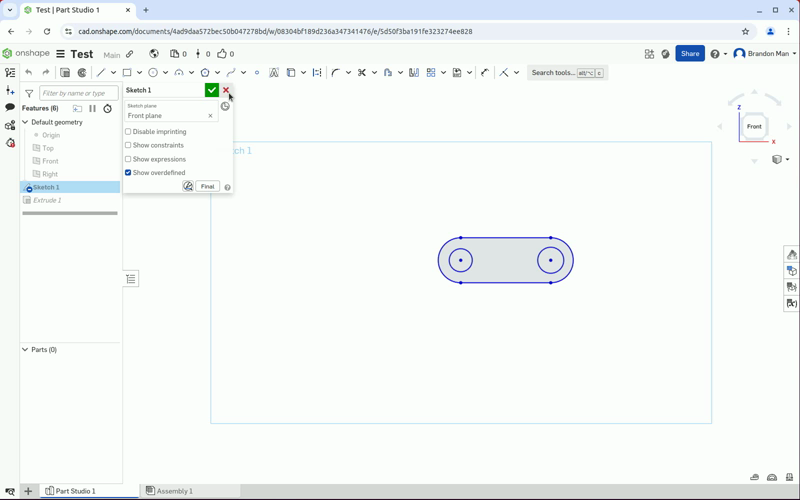
key(shift+s)
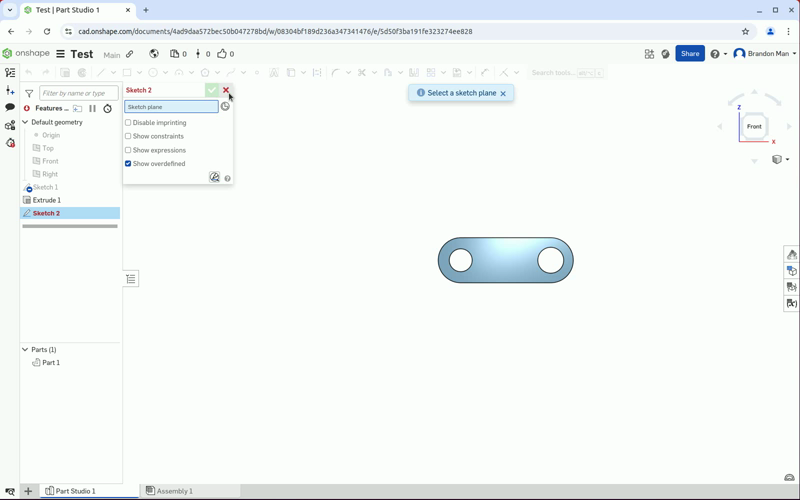
mouse_move(73, 163)
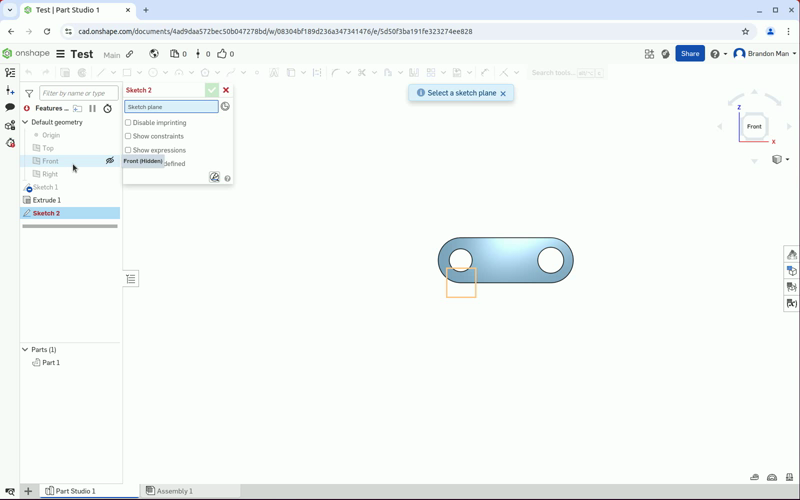
click(73, 163)
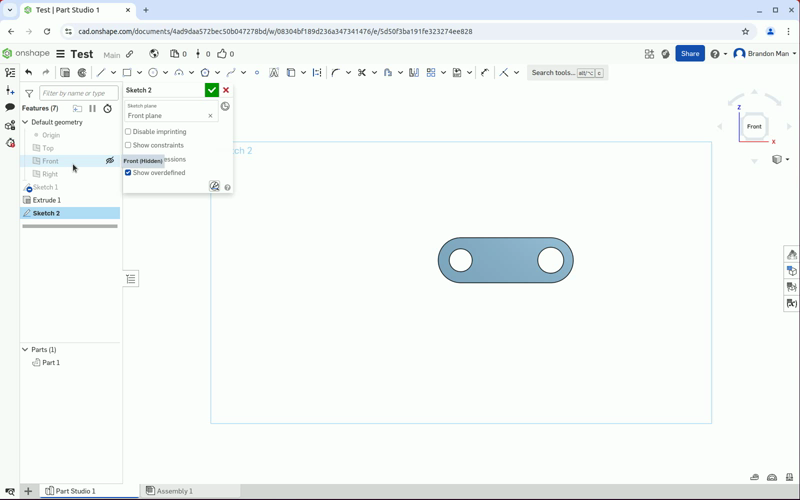
mouse_move(73, 352)
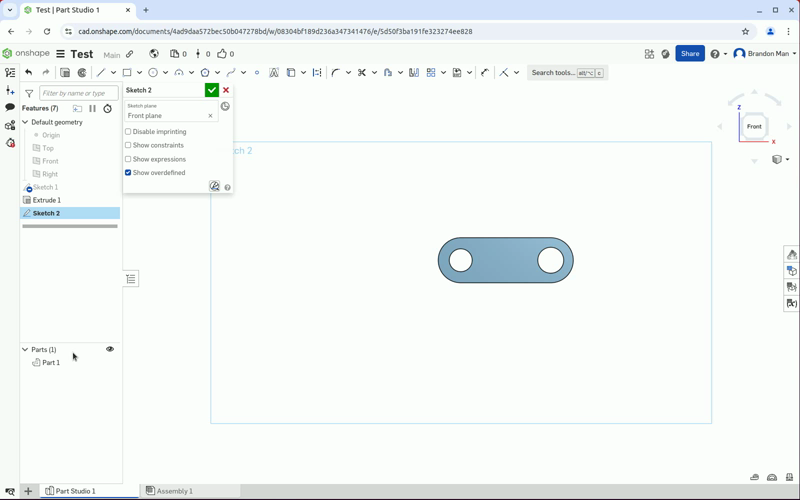
key(y)
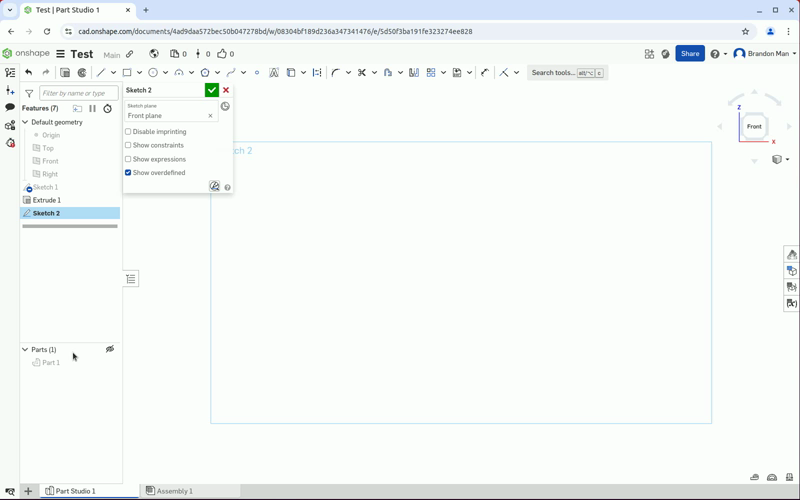
key(c)
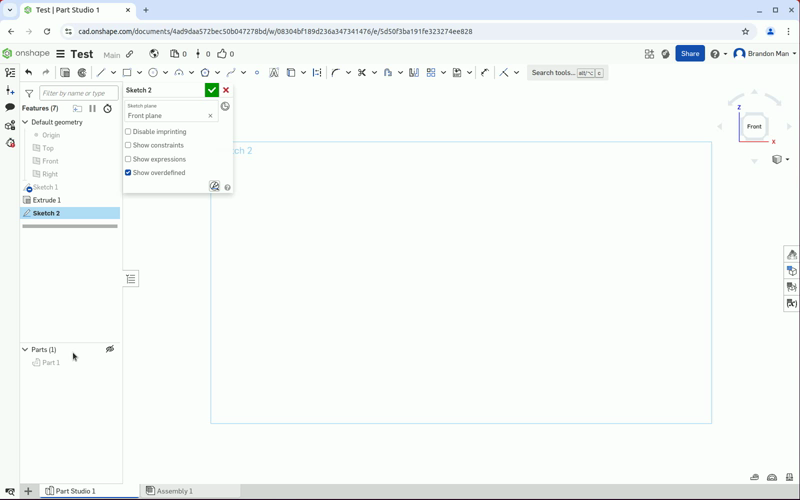
key_down(shift)
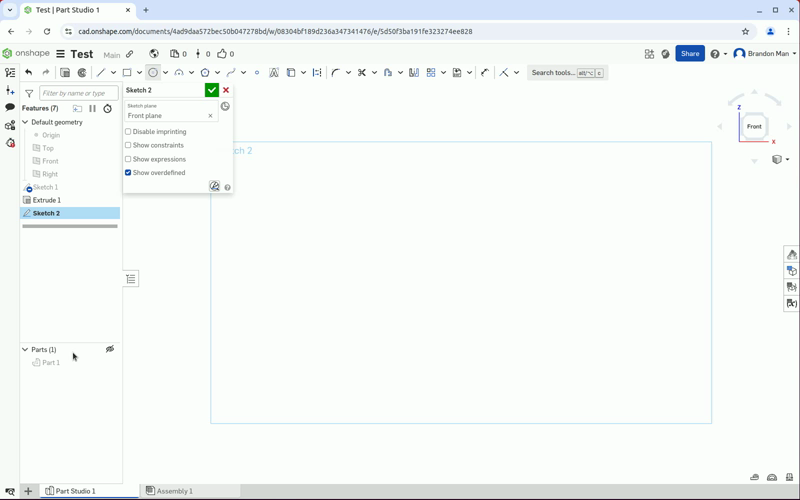
mouse_move(461, 260)
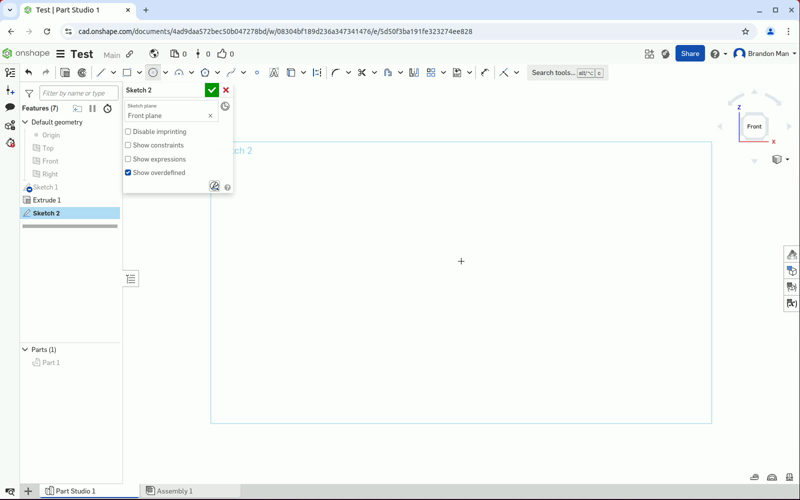
click(461, 260)
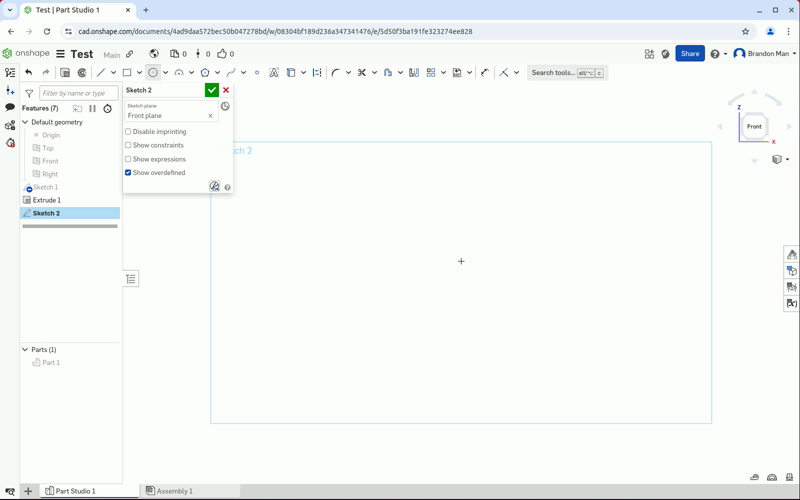
key_up(shift)
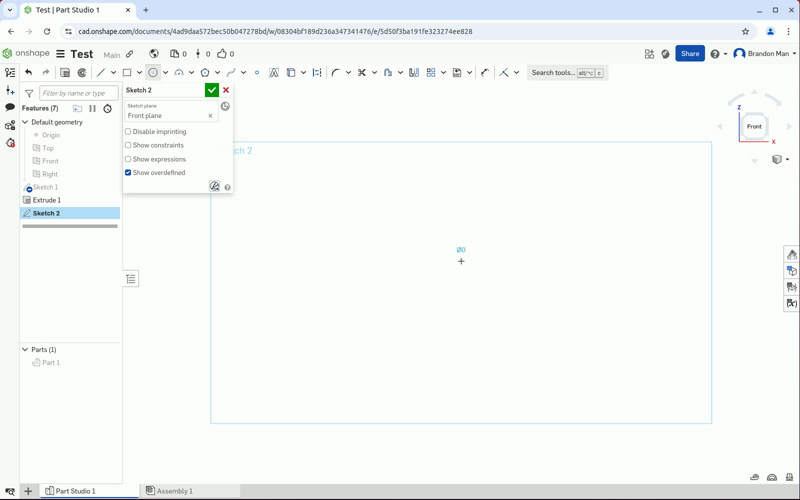
mouse_move(467, 260)
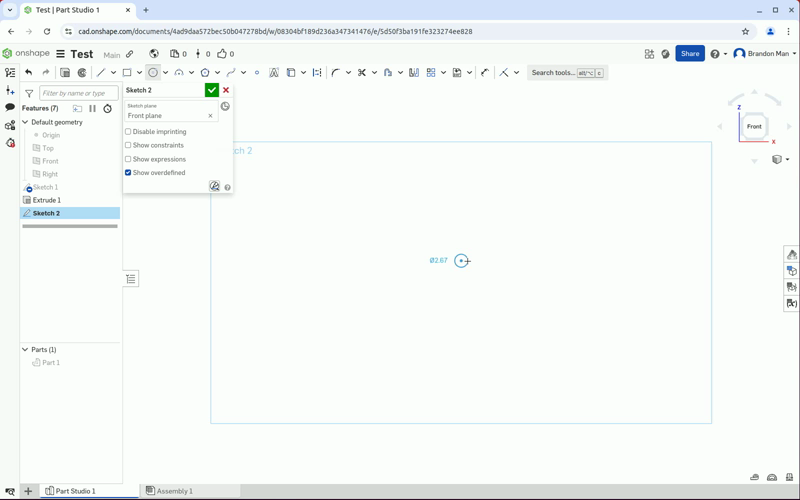
click(467, 260)
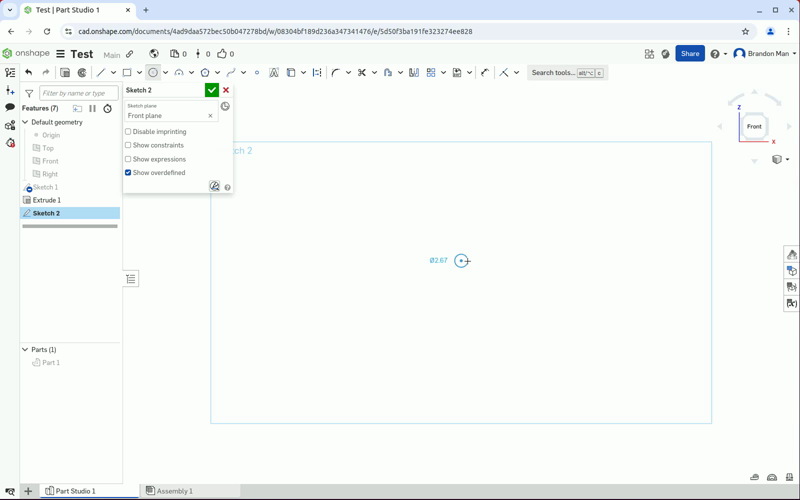
key(esc)
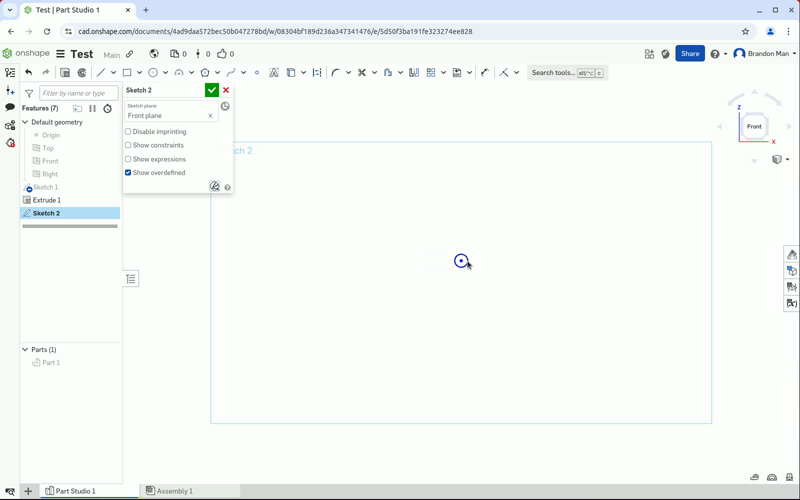
mouse_move(458, 262)
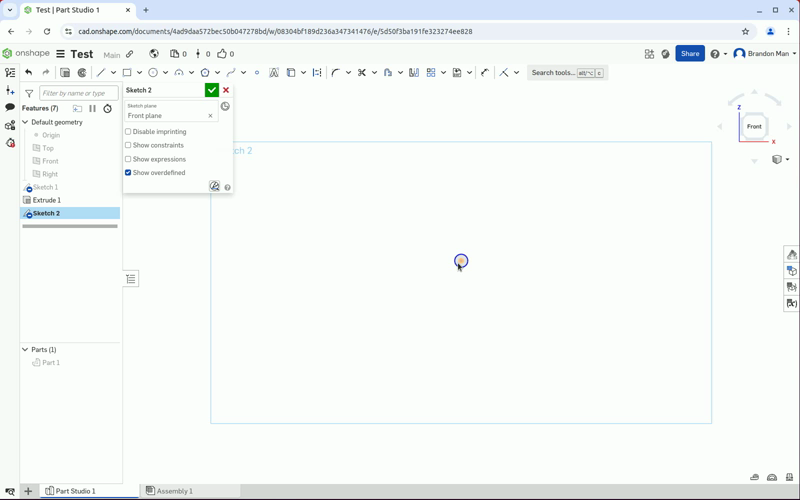
scroll(6)
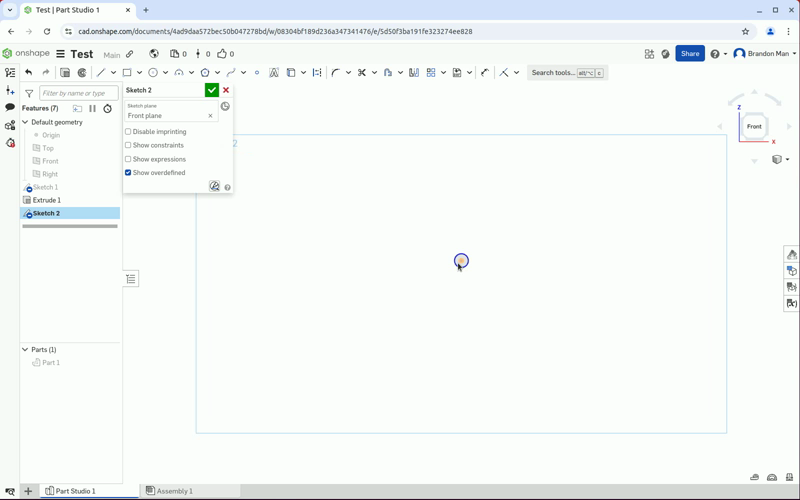
scroll(6)
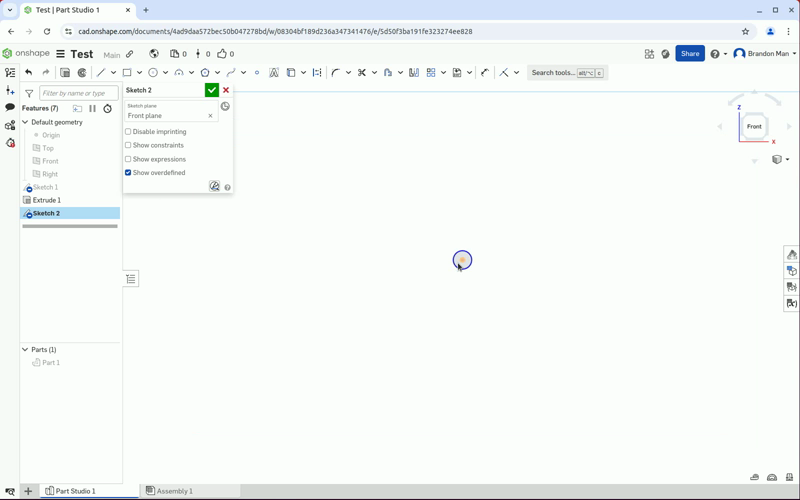
scroll(6)
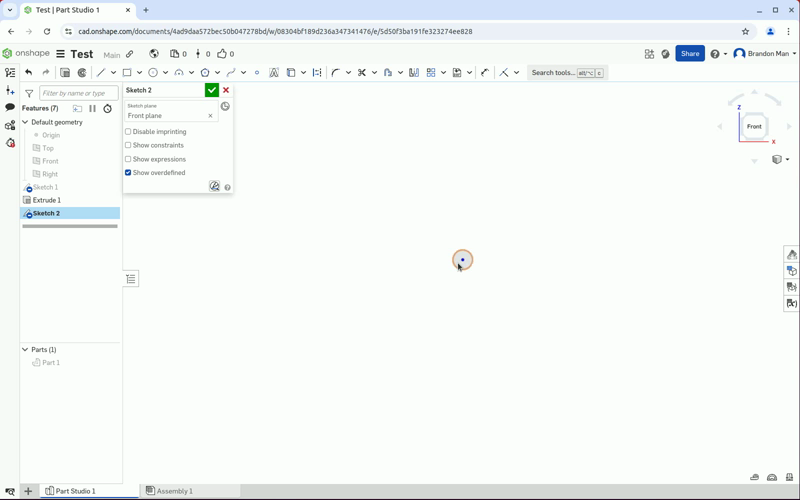
scroll(6)
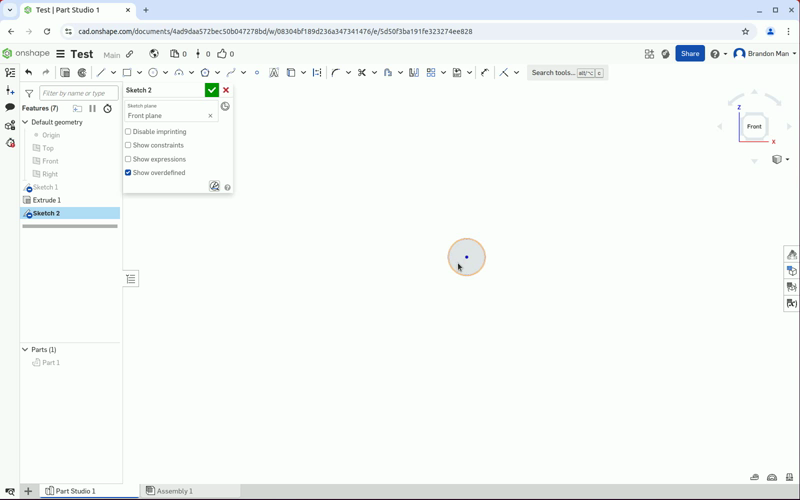
scroll(6)
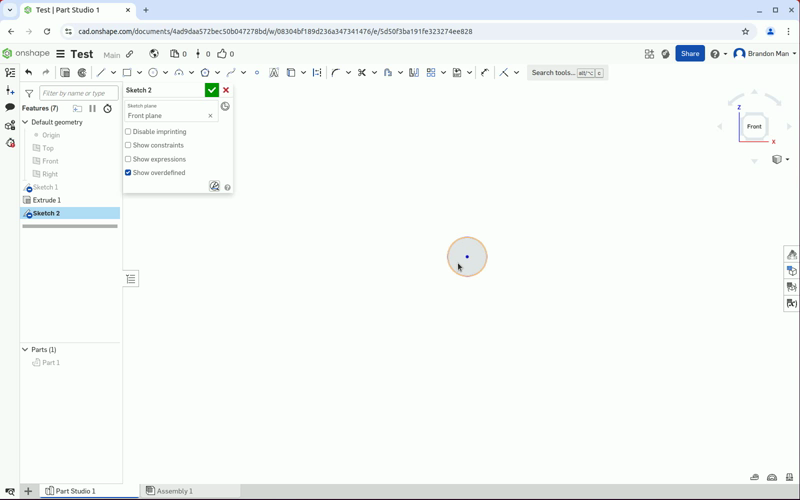
scroll(6)
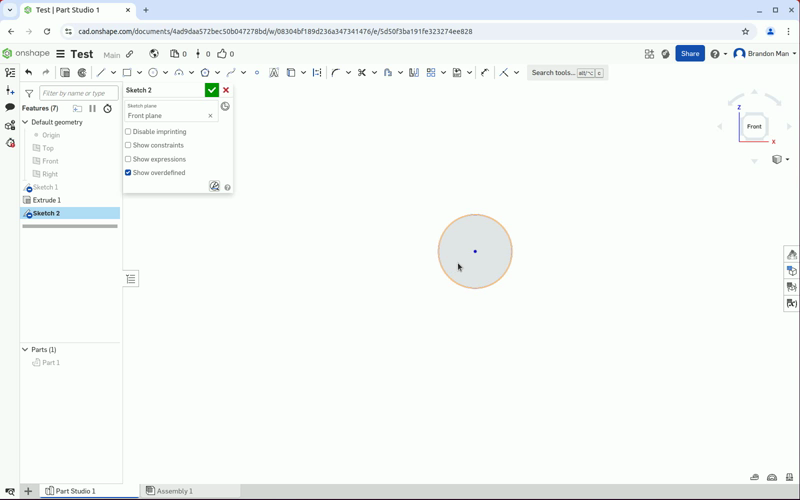
scroll(6)
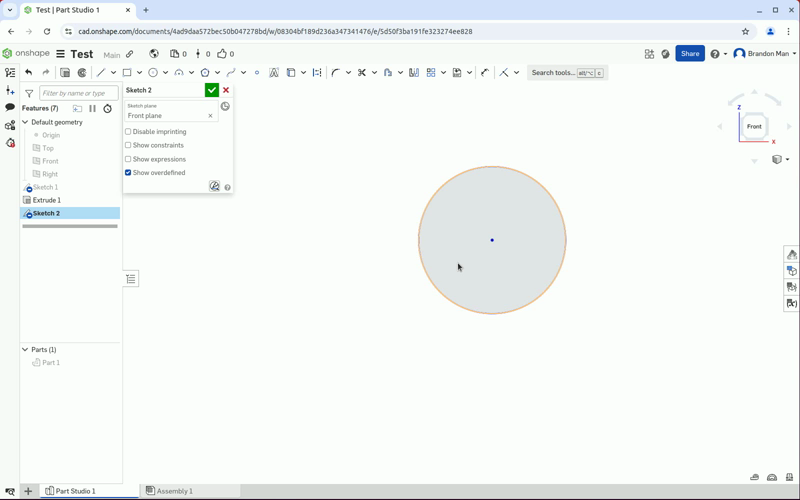
click(458, 262)
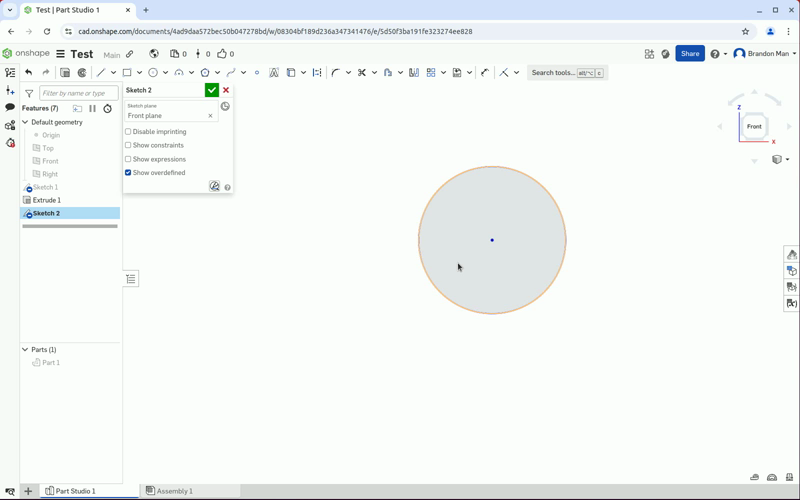
scroll(-6)
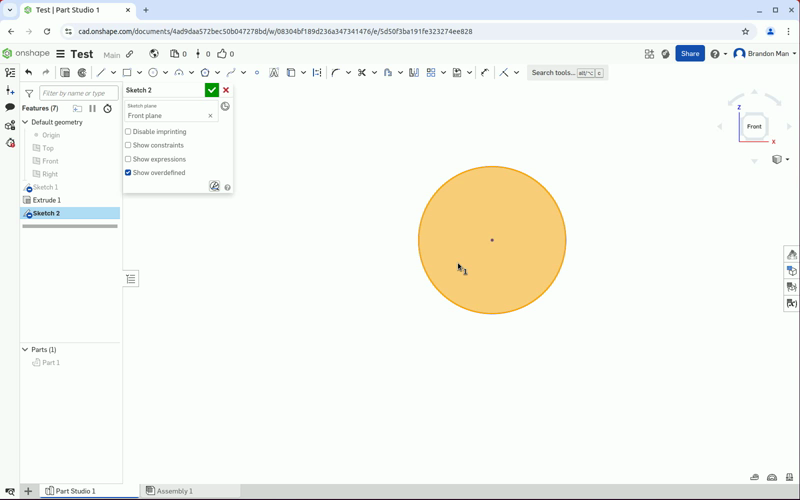
scroll(-6)
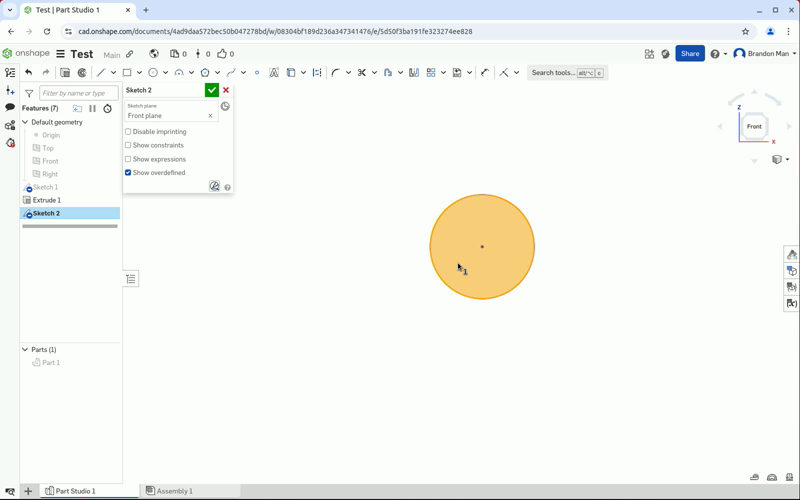
scroll(-6)
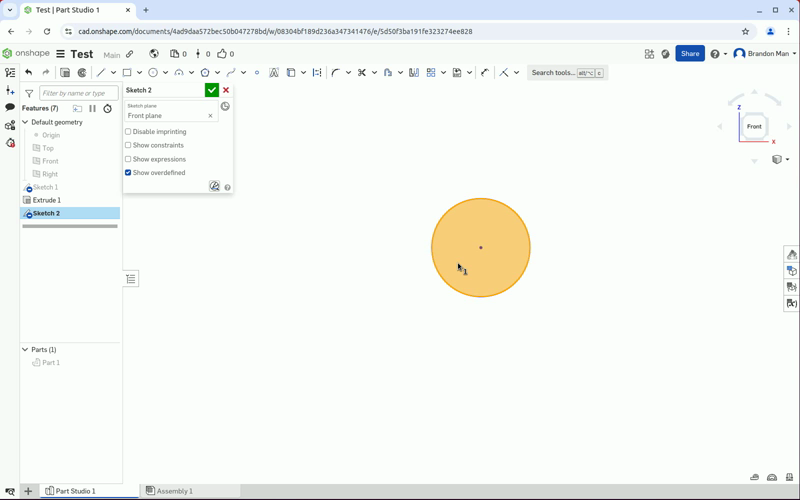
scroll(-6)
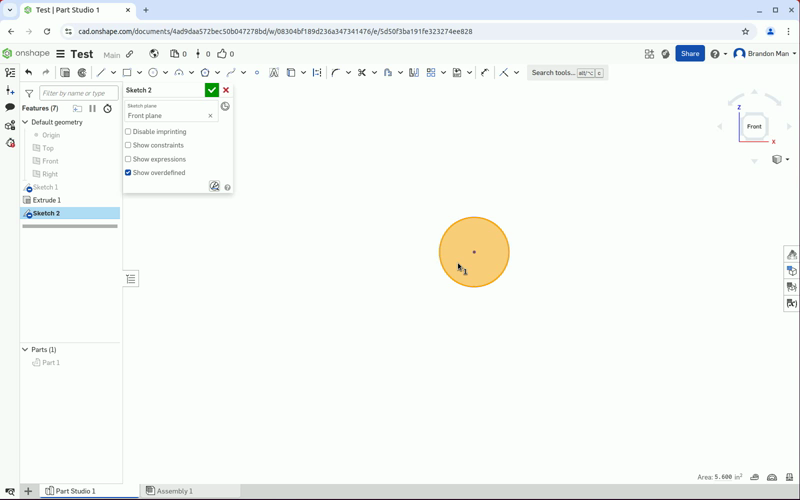
scroll(-6)
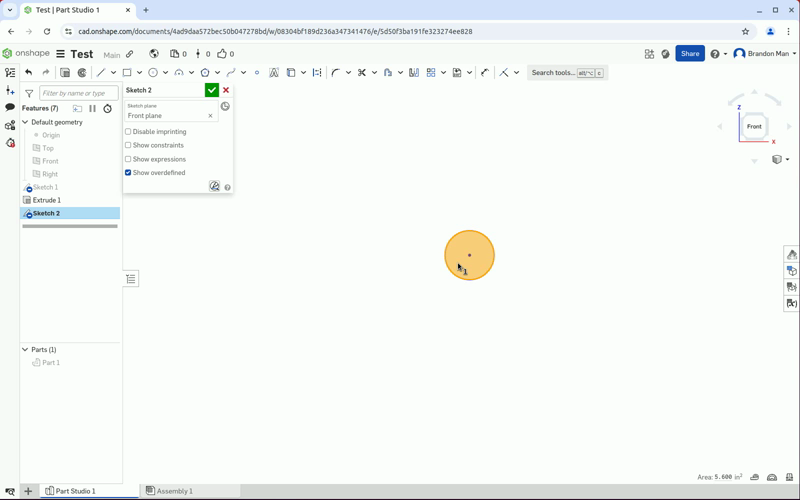
scroll(-6)
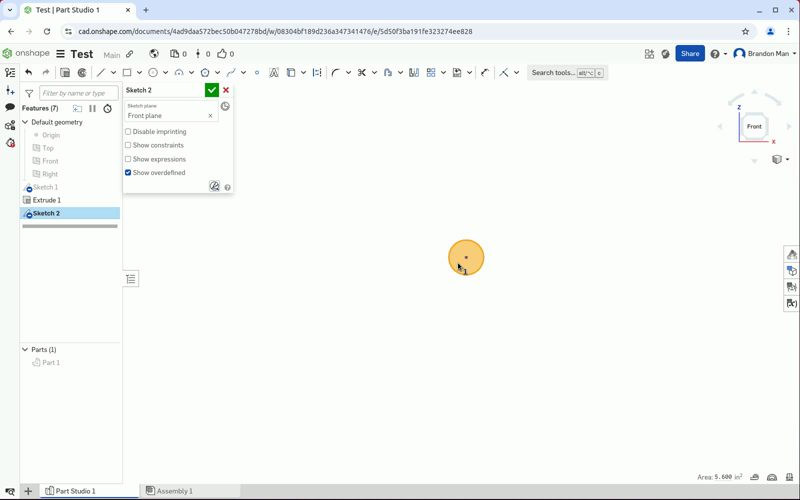
scroll(-6)
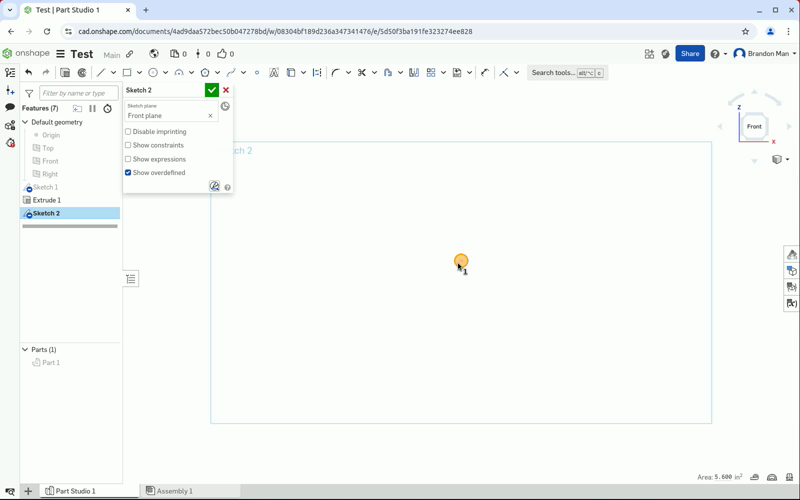
mouse_move(73, 352)
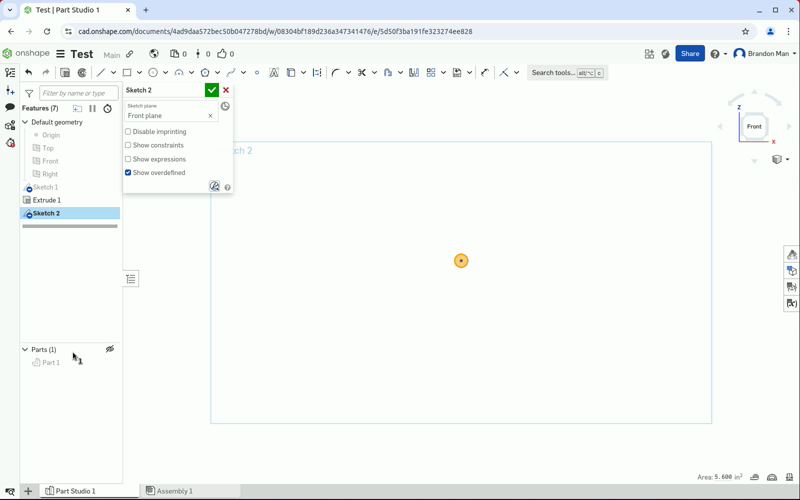
key(shift+y)
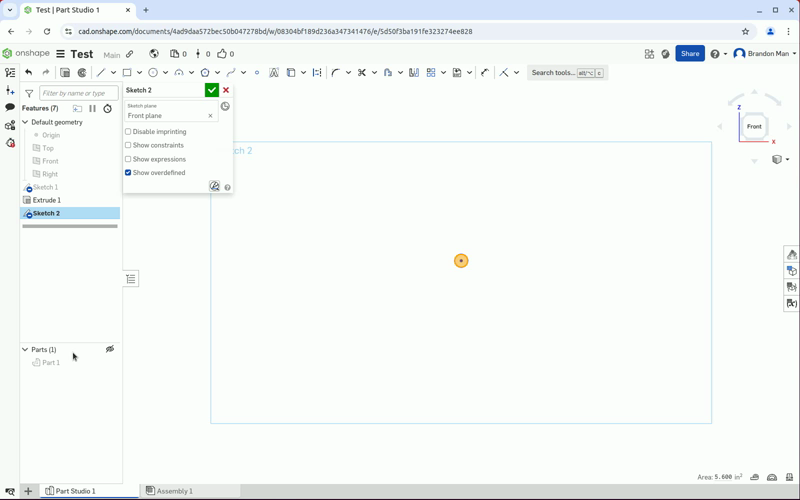
key(shift+e)
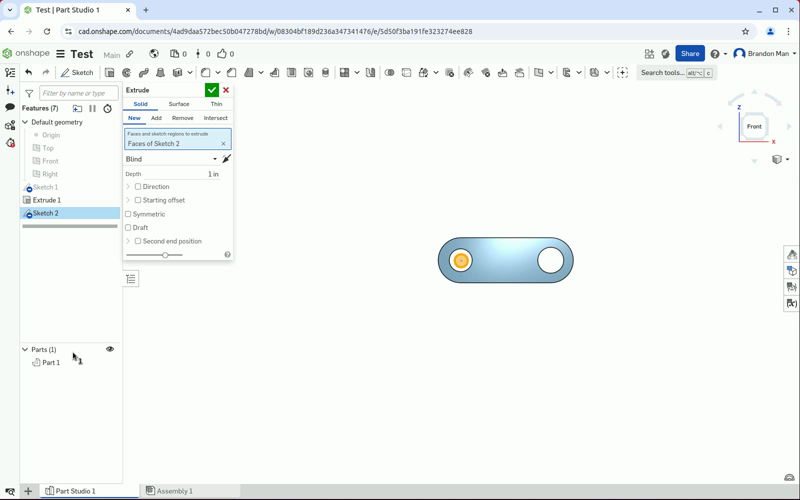
mouse_move(143, 106)
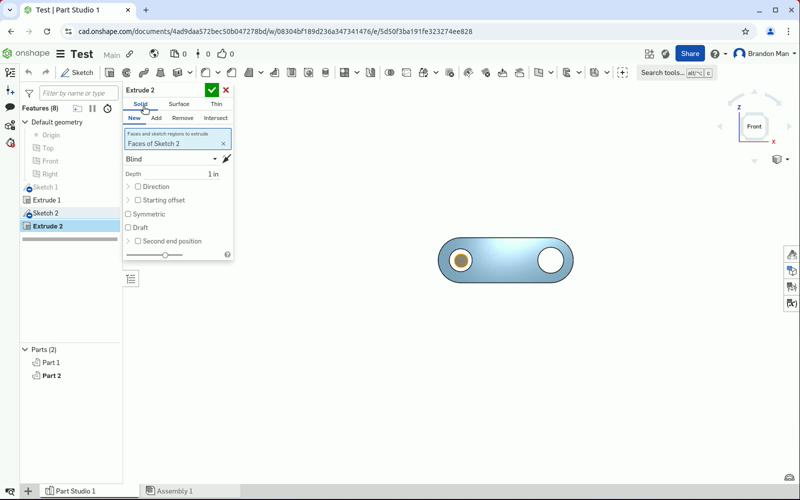
click(143, 106)
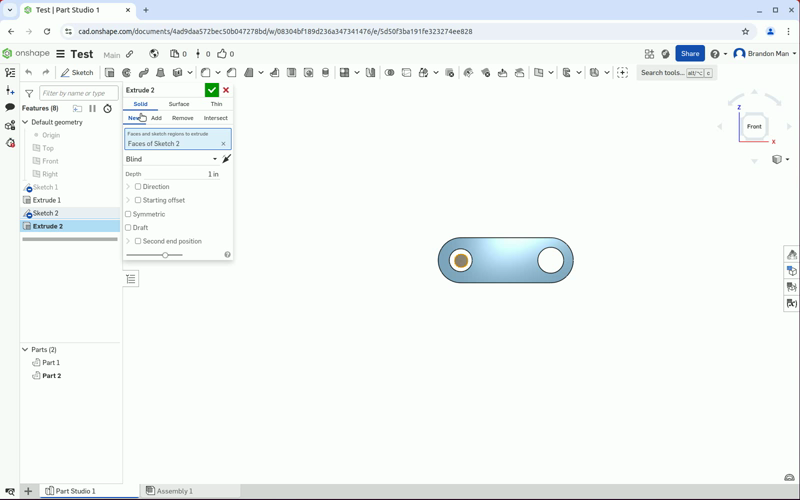
mouse_move(137, 120)
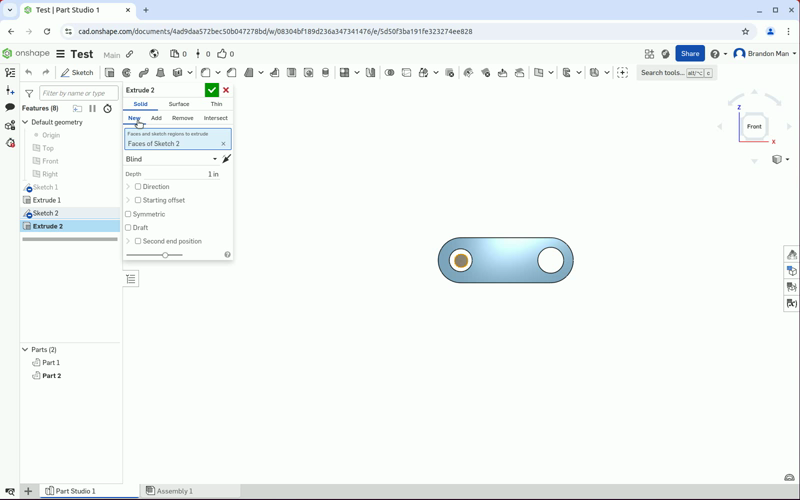
click(137, 120)
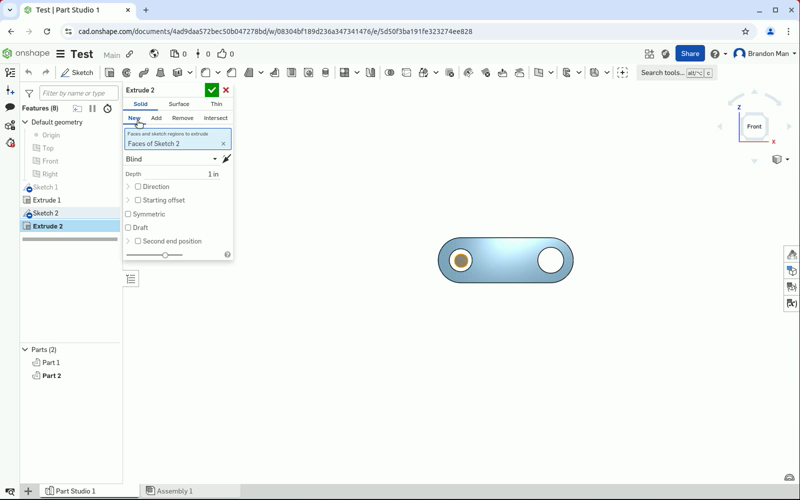
key(tab, 4)
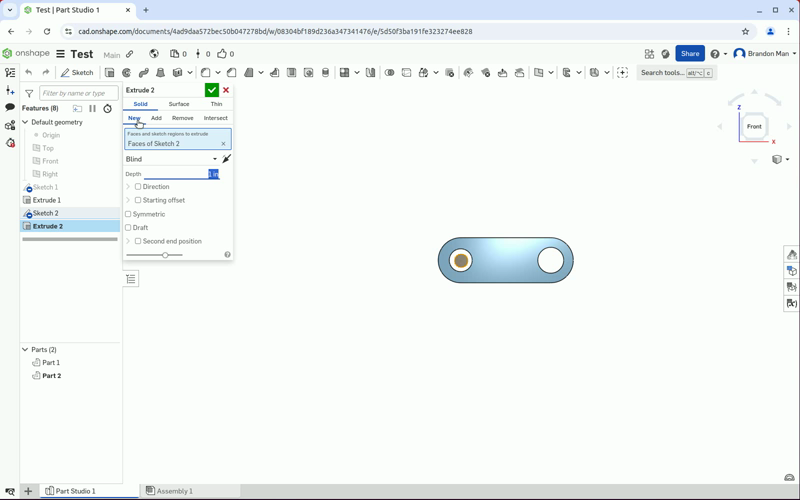
text(3.129)
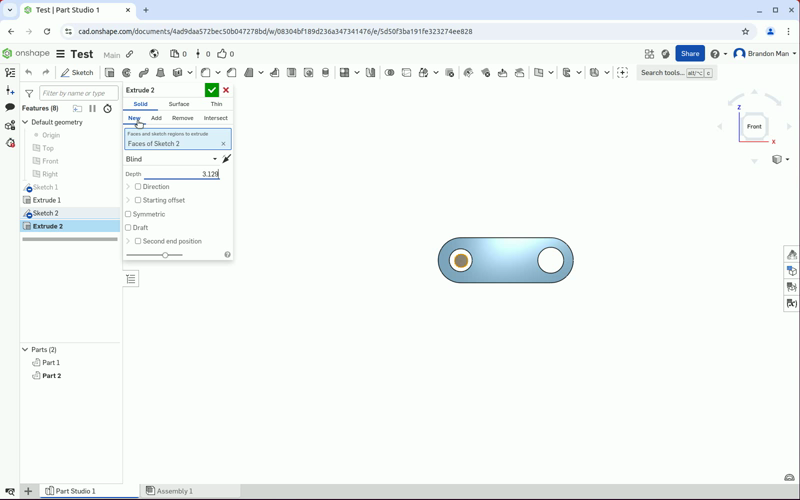
key(enter)
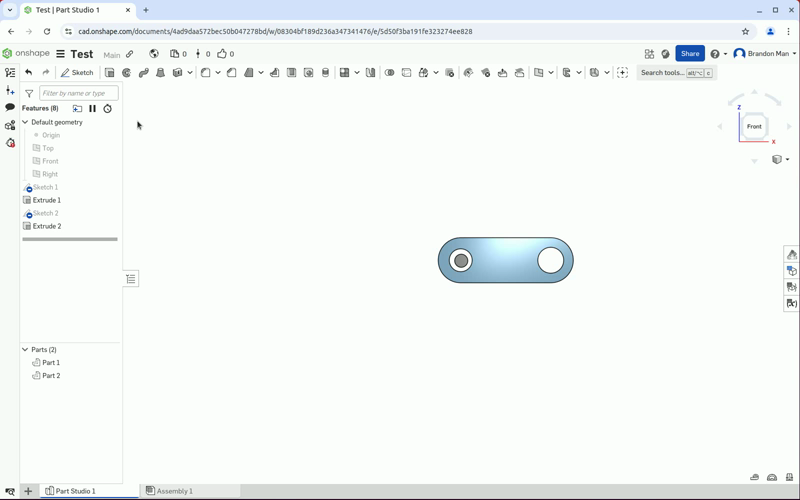
key(shift+h)
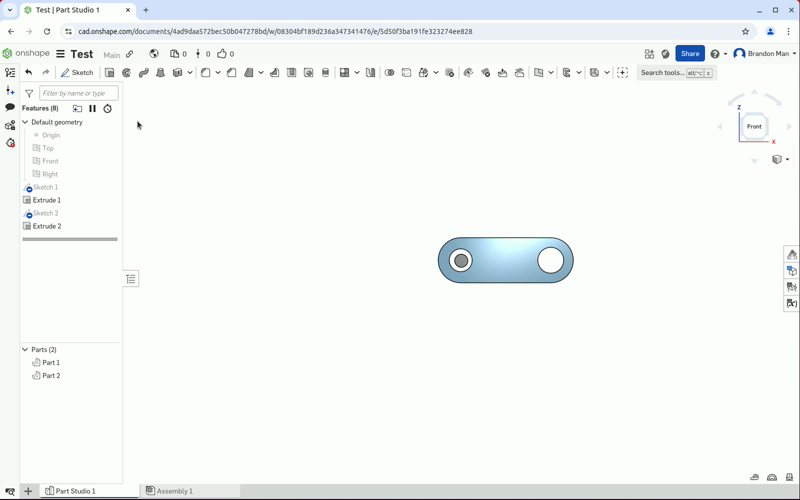
key(shift+h)
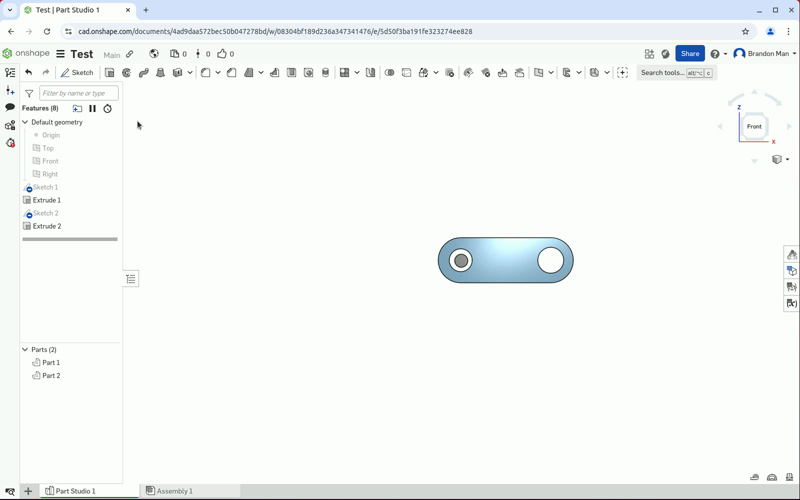
mouse_move(73, 189)
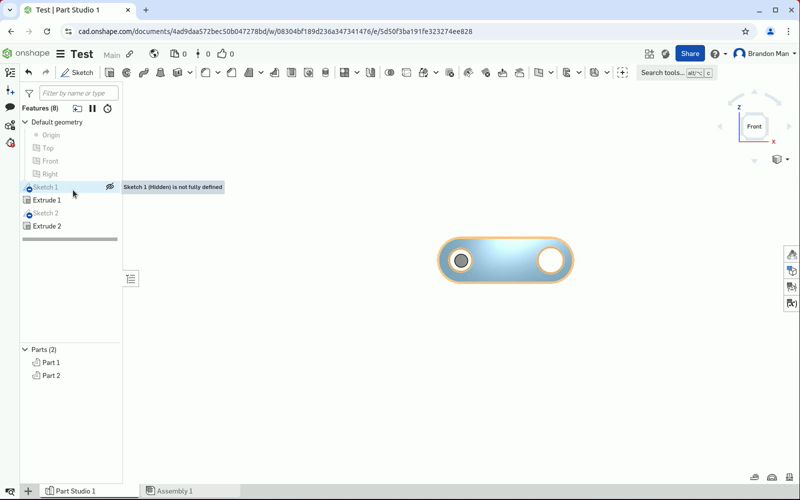
click(73, 189)
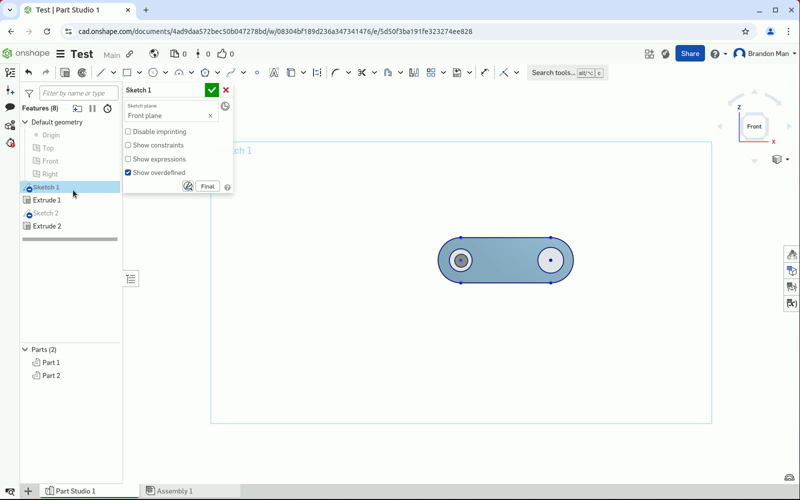
mouse_move(229, 92)
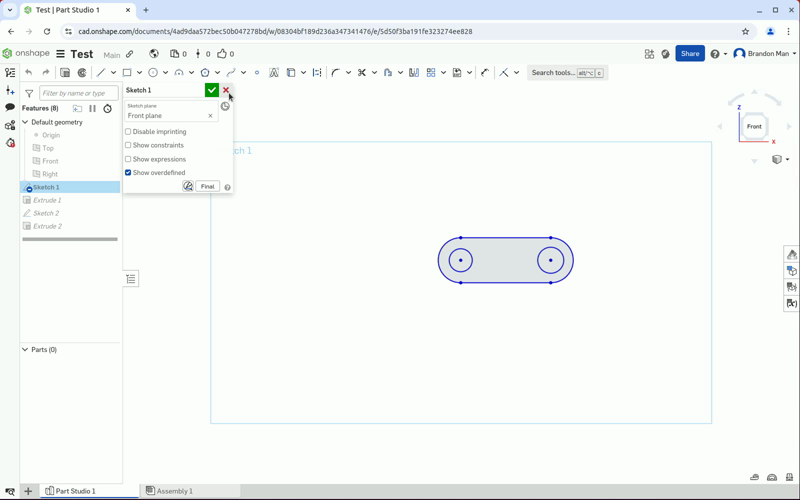
click(229, 92)
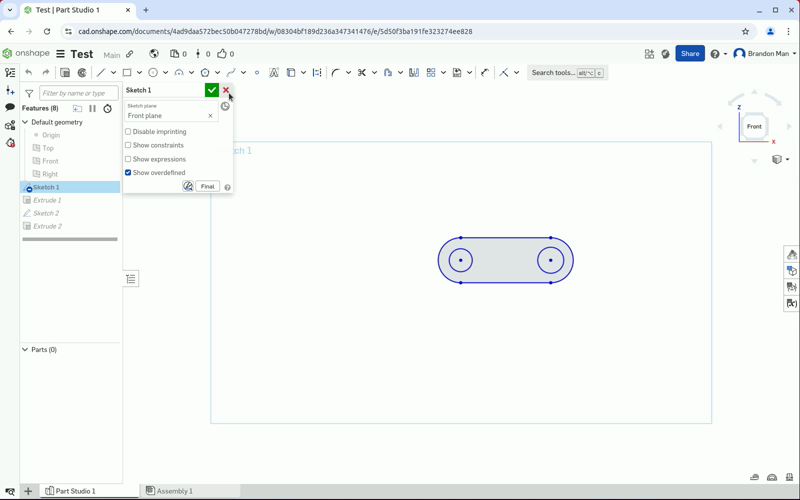
key(shift+s)
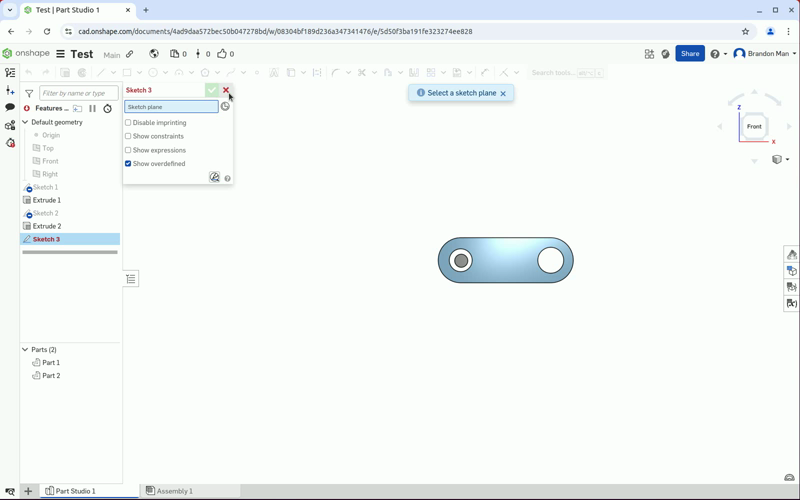
mouse_move(73, 163)
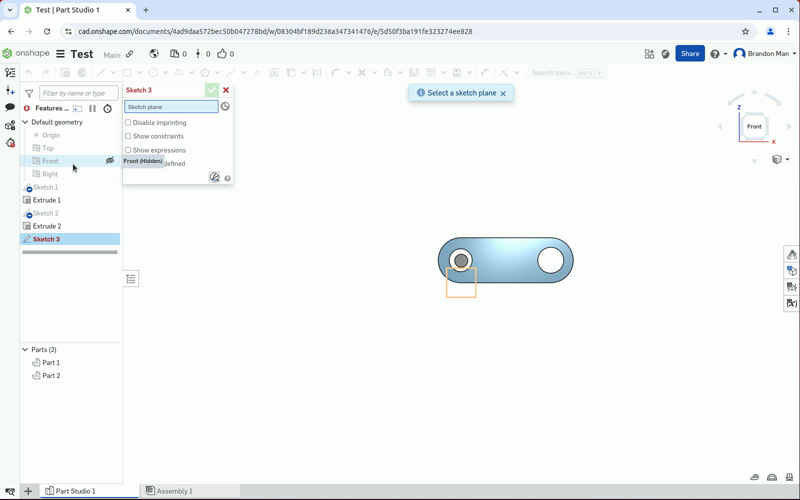
click(73, 163)
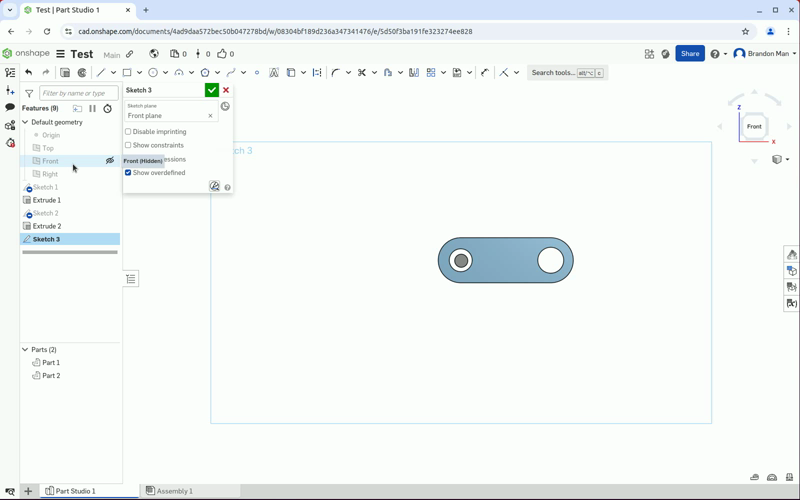
mouse_move(73, 352)
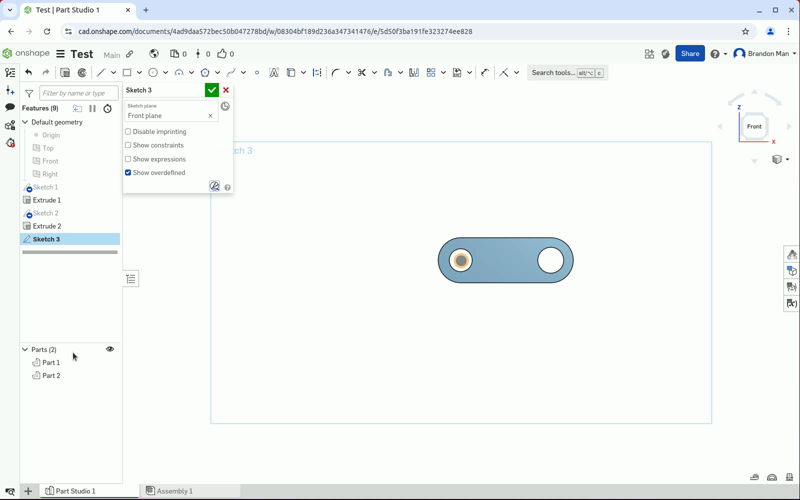
key(y)
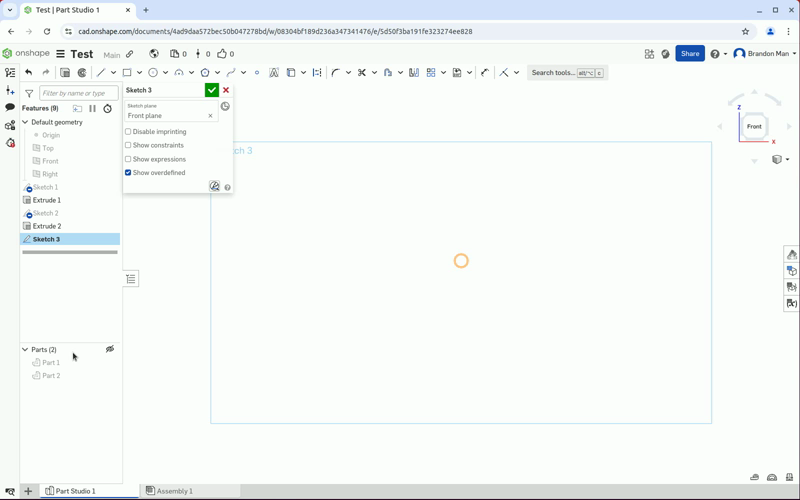
key(c)
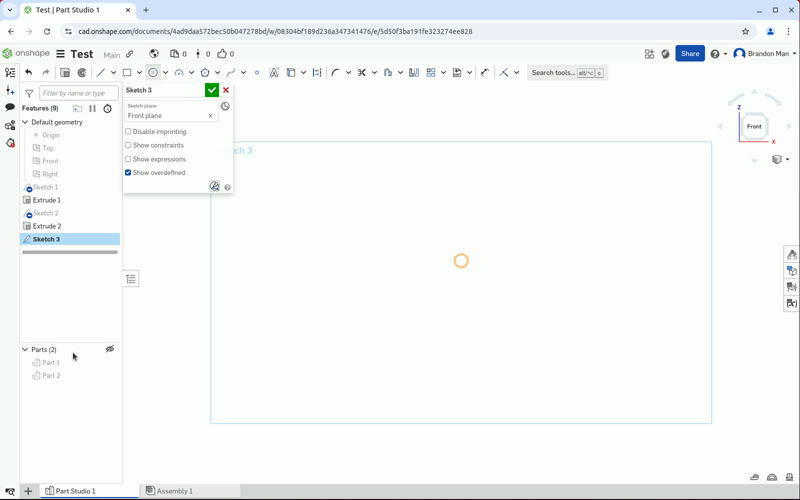
key_down(shift)
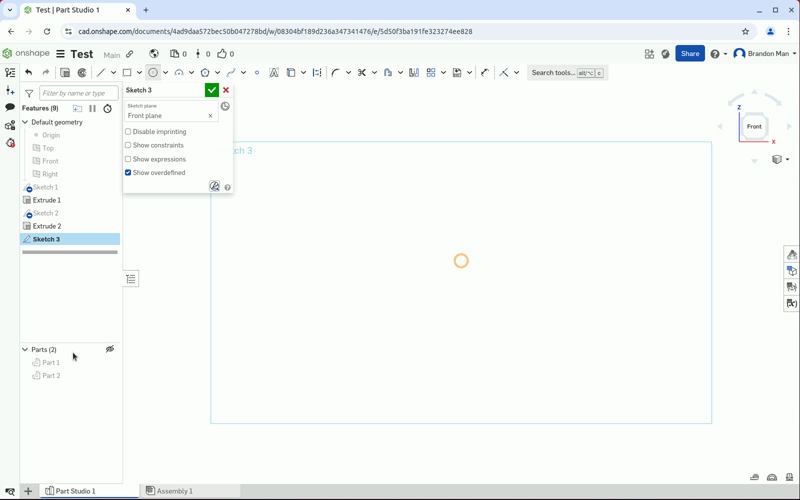
mouse_move(551, 260)
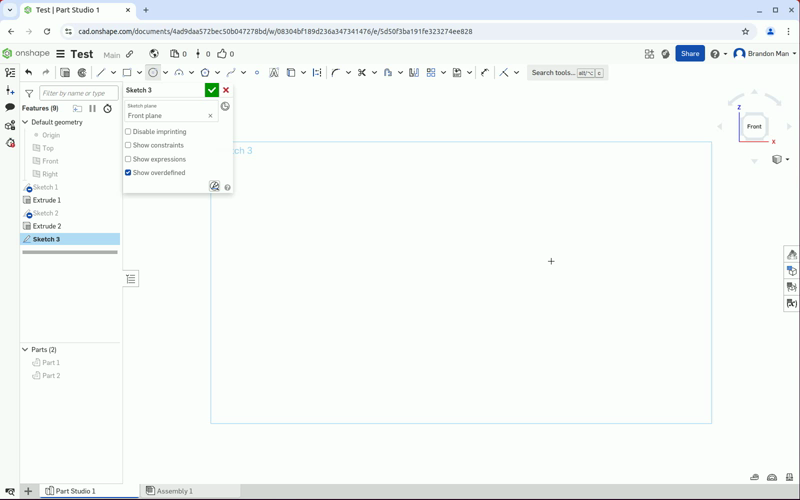
click(551, 260)
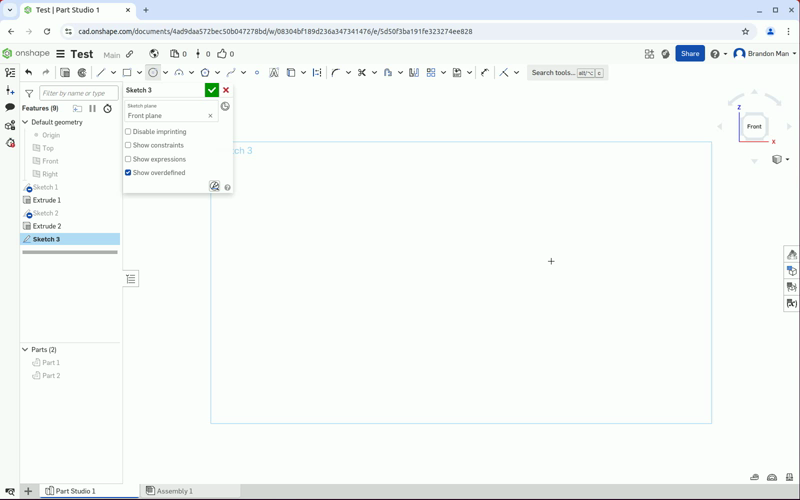
key_up(shift)
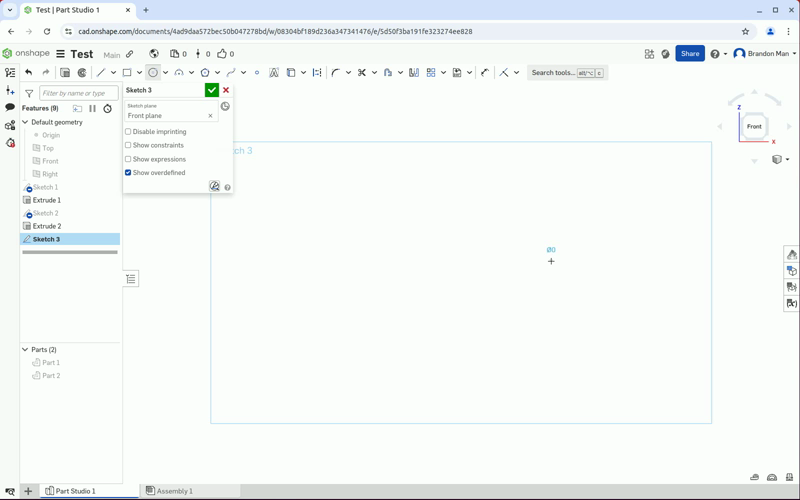
mouse_move(557, 260)
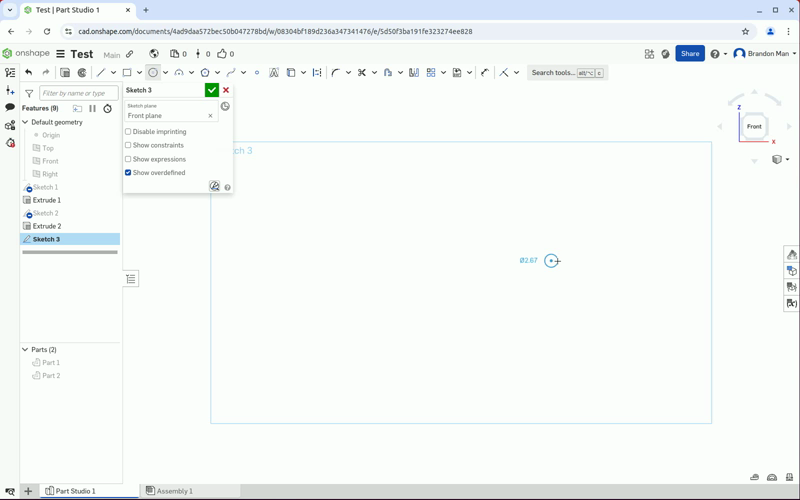
click(557, 260)
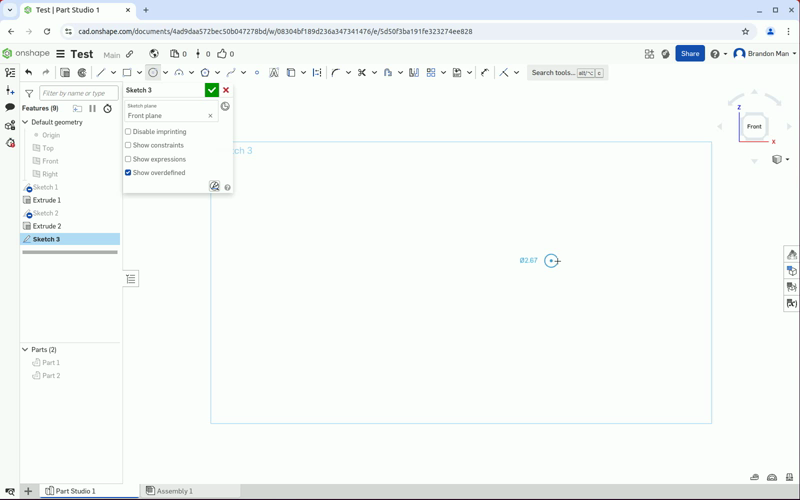
key(esc)
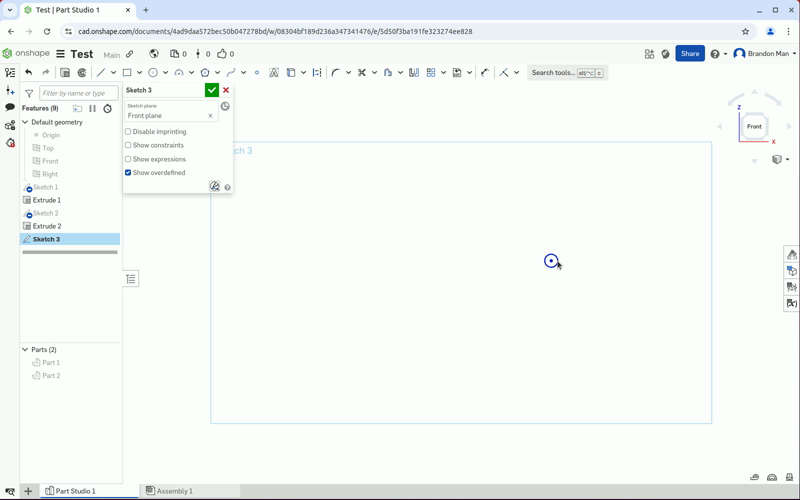
mouse_move(549, 265)
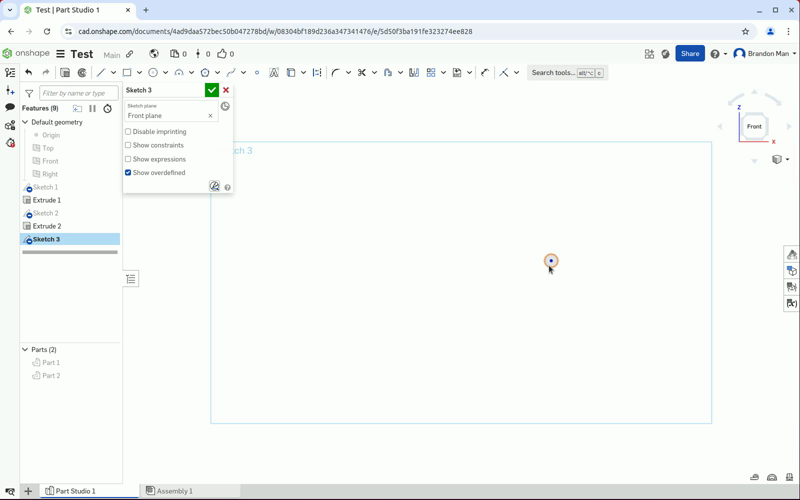
scroll(6)
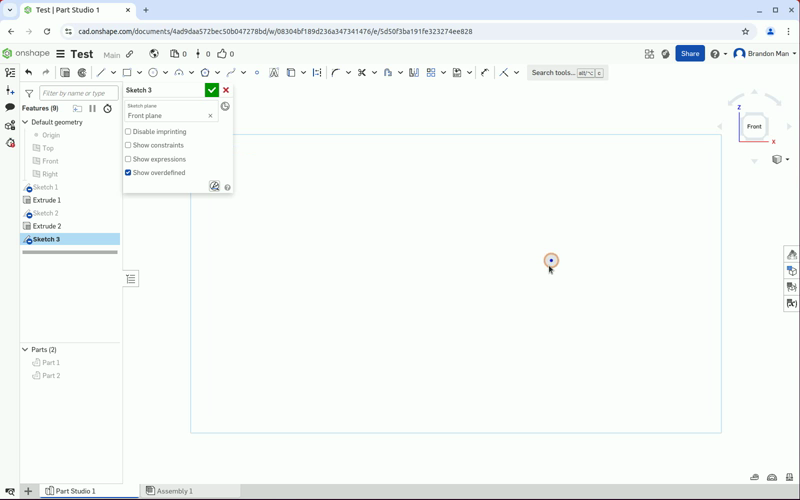
scroll(6)
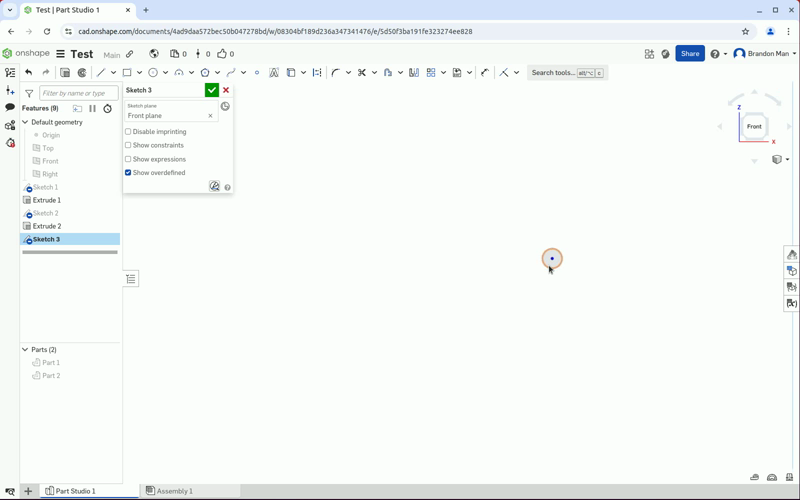
scroll(6)
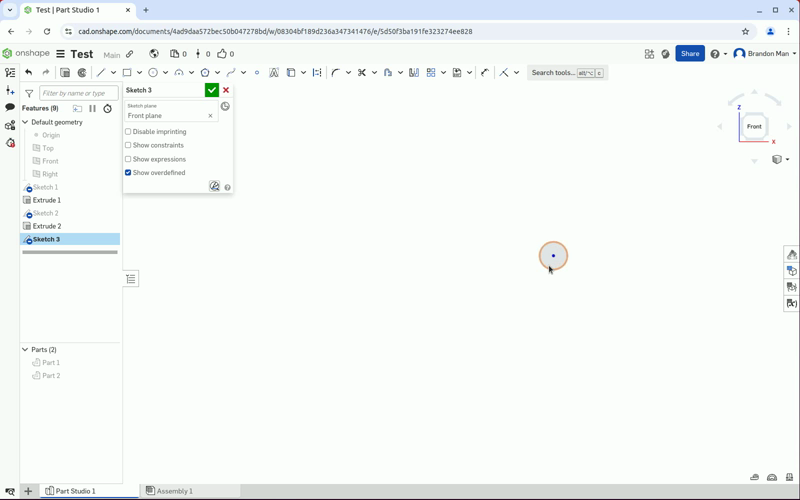
scroll(6)
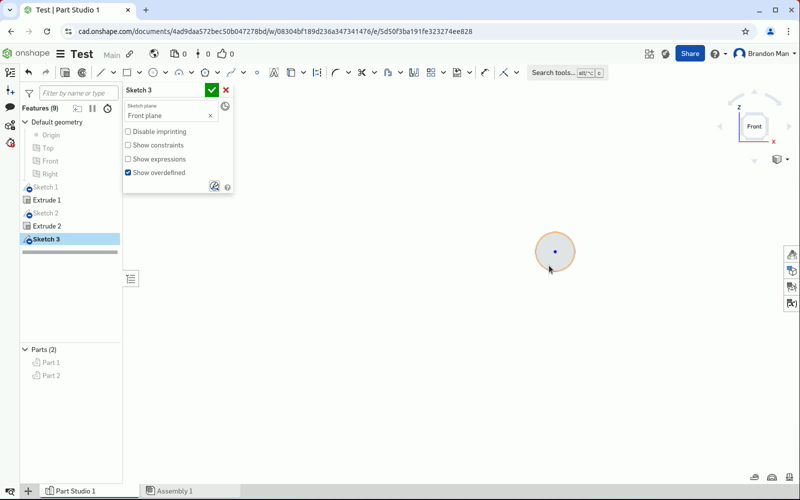
scroll(6)
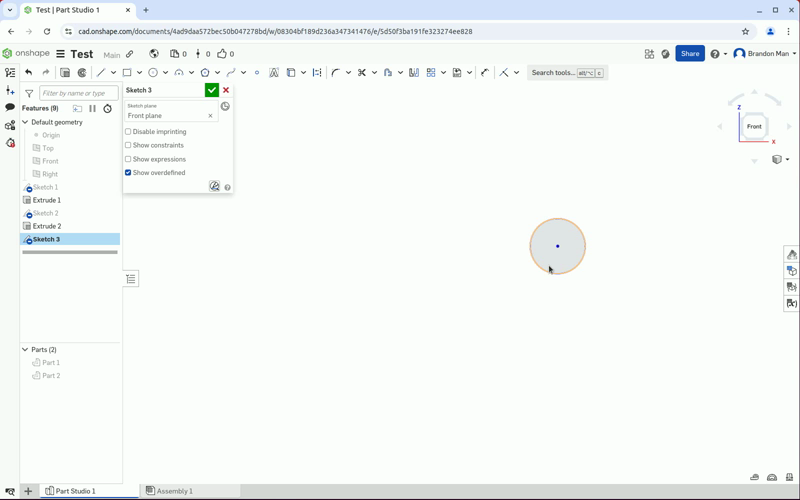
scroll(6)
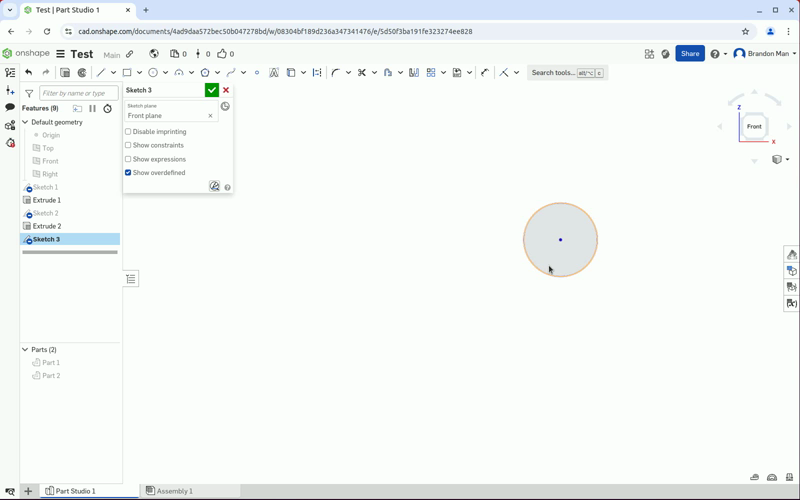
scroll(6)
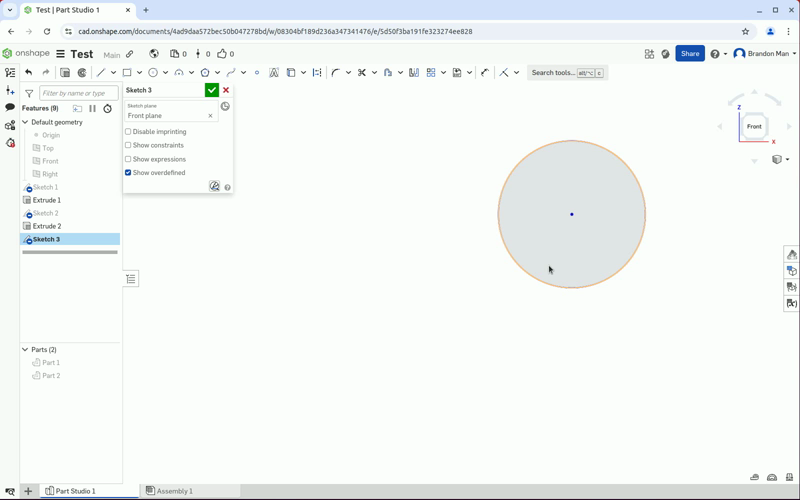
click(549, 265)
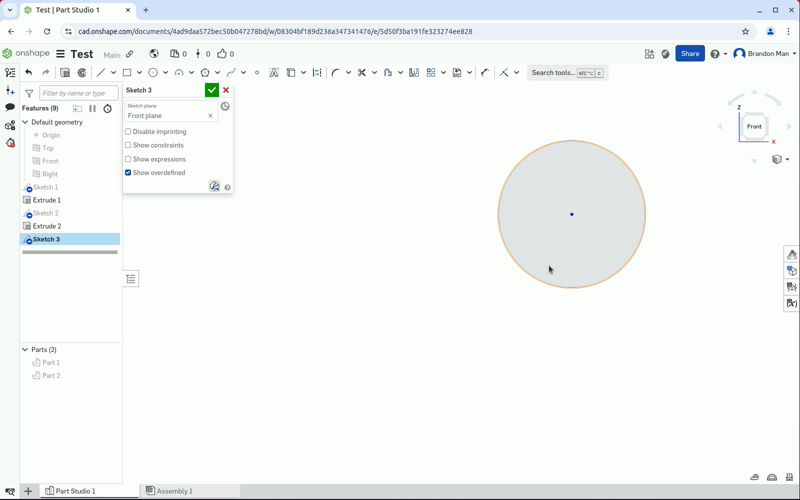
scroll(-6)
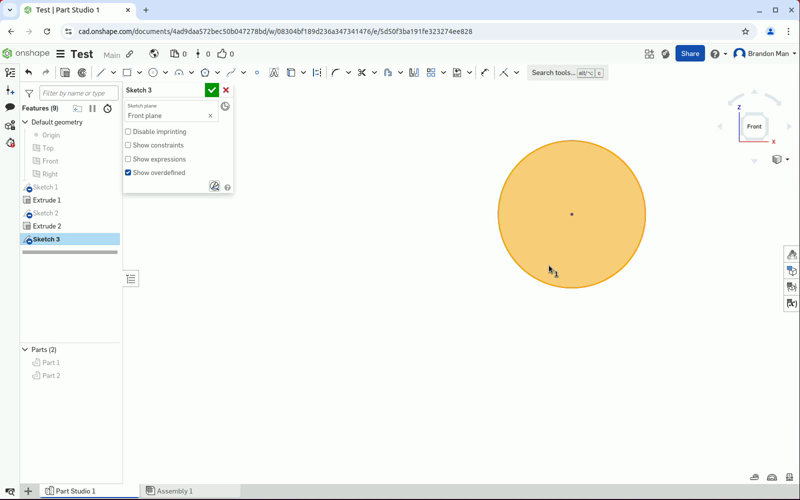
scroll(-6)
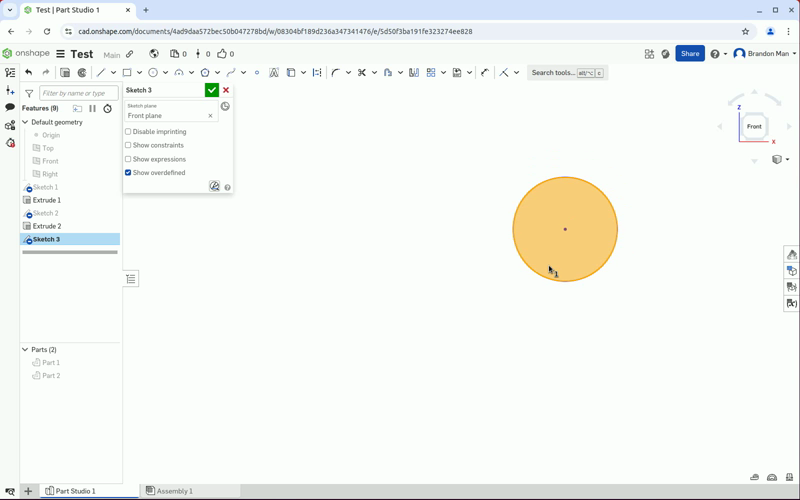
scroll(-6)
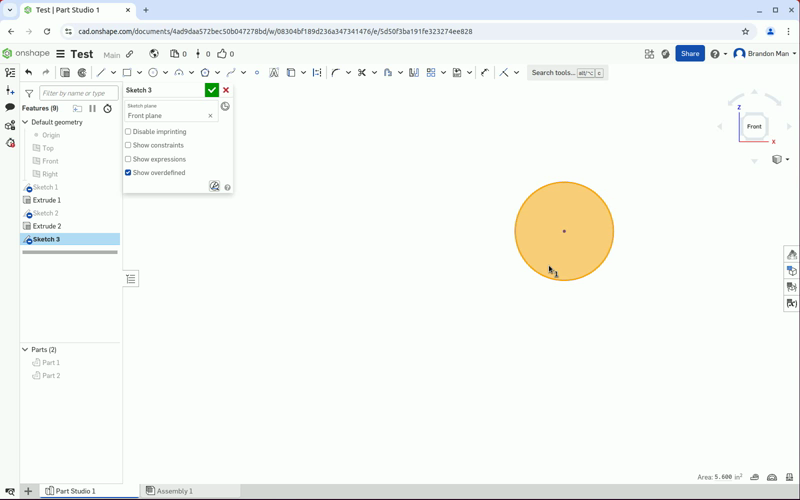
scroll(-6)
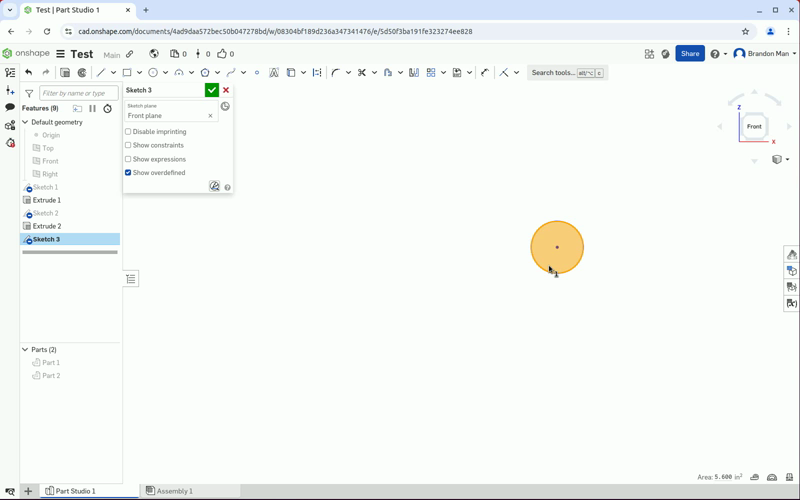
scroll(-6)
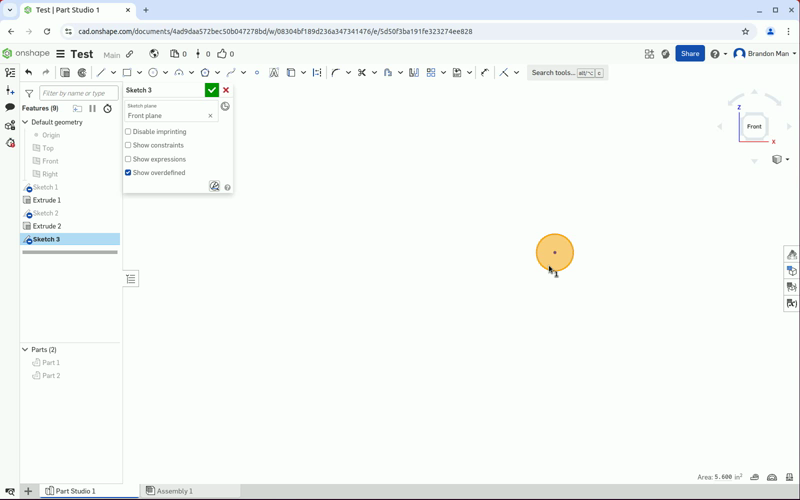
scroll(-6)
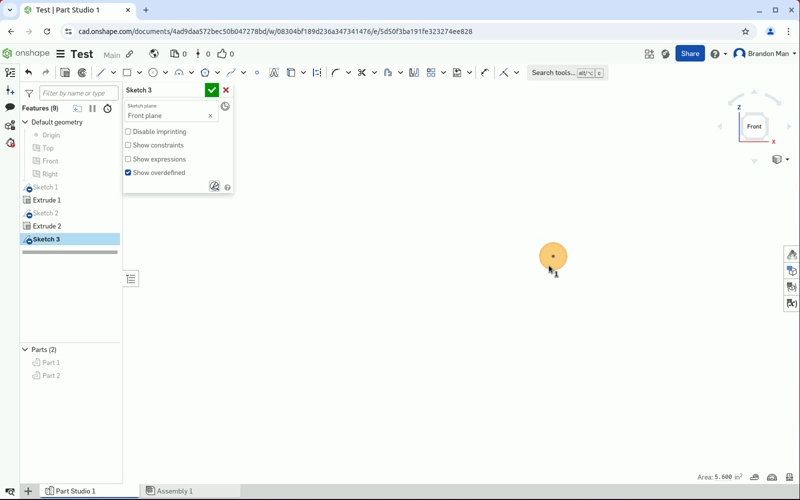
scroll(-6)
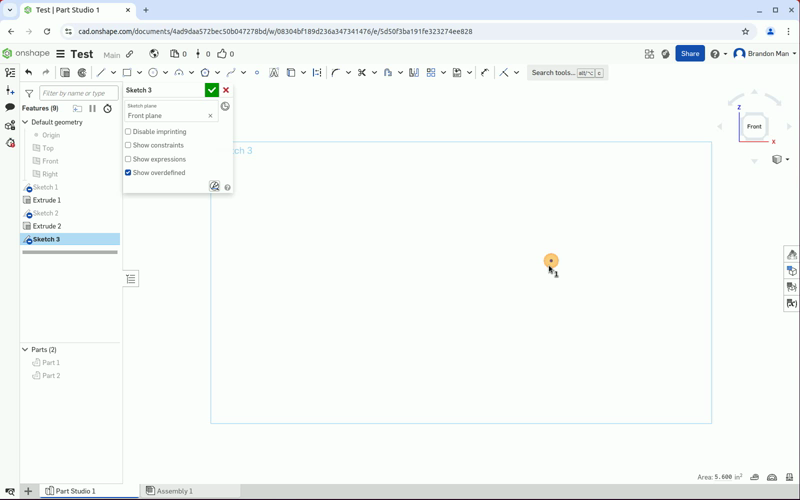
mouse_move(73, 352)
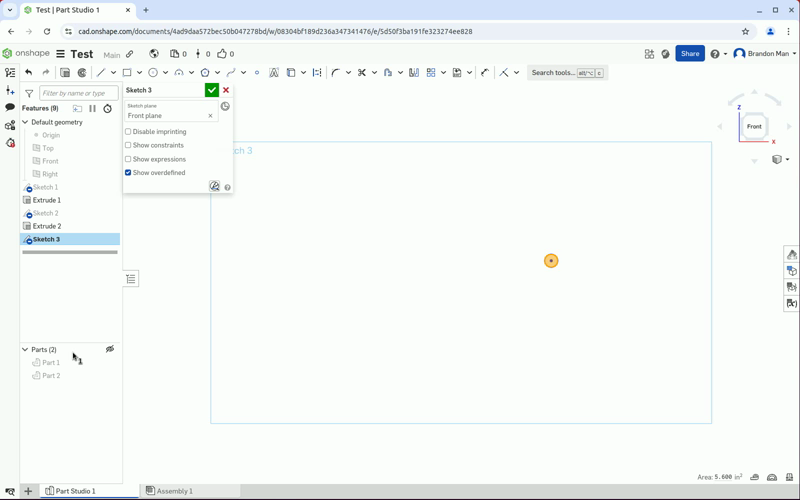
key(shift+y)
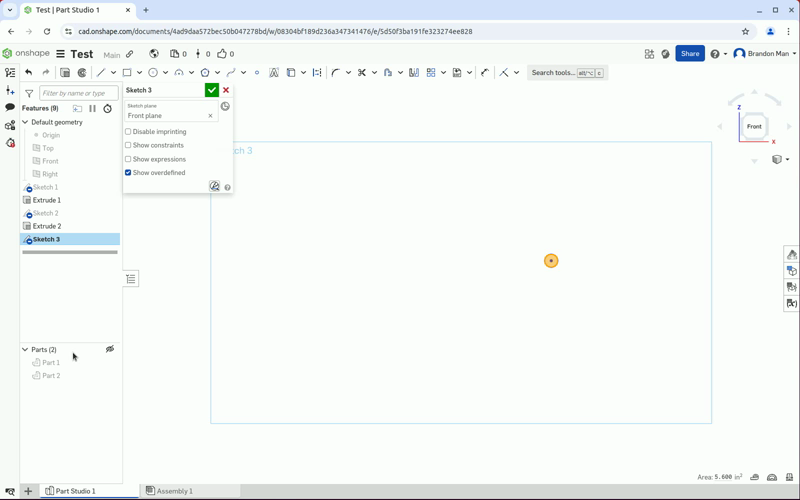
key(shift+e)
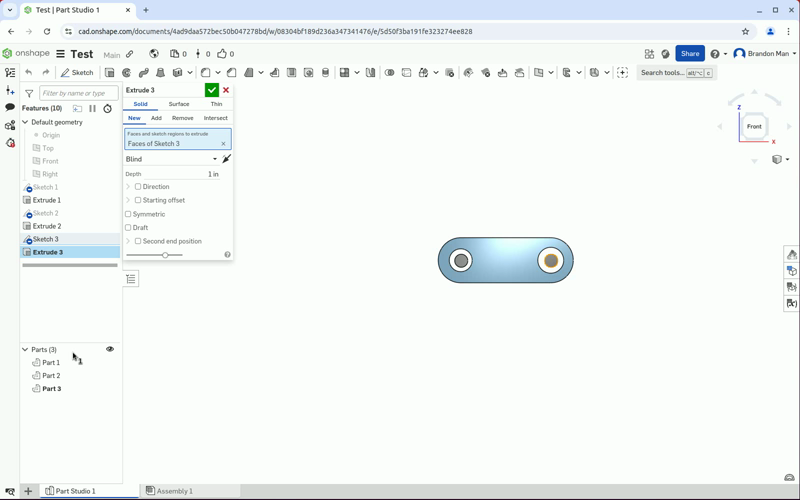
mouse_move(143, 106)
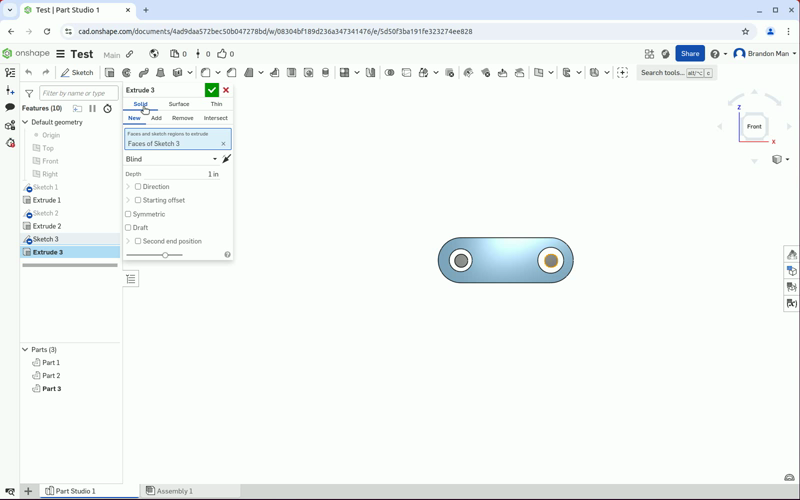
click(143, 106)
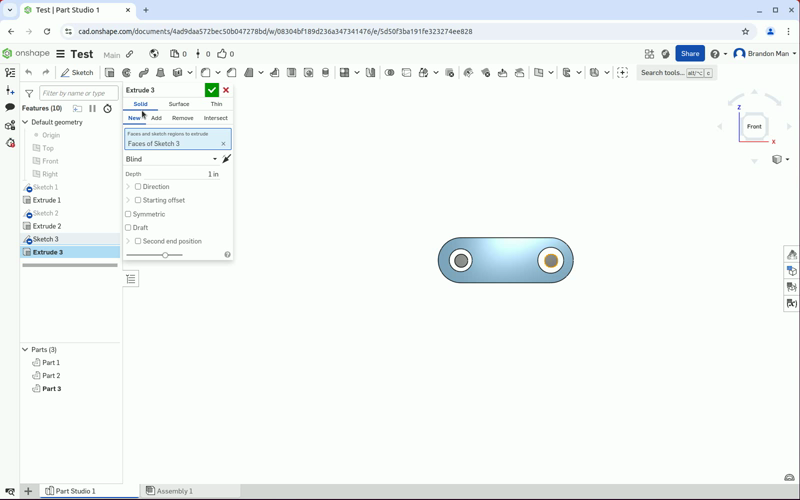
mouse_move(137, 120)
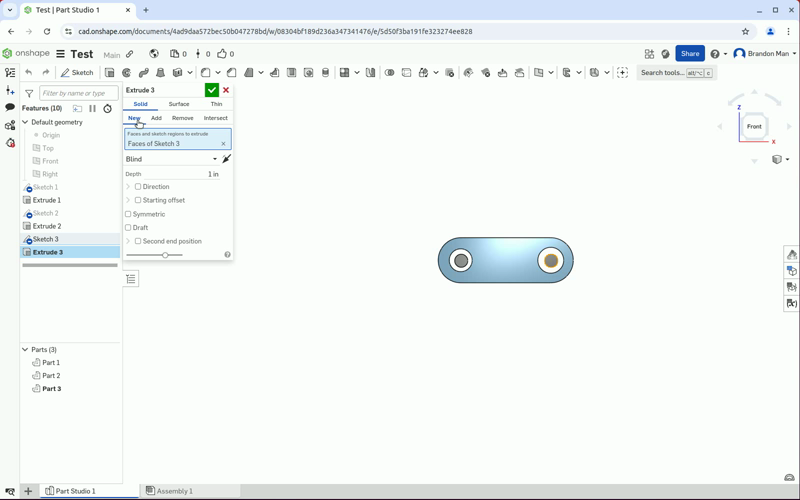
click(137, 120)
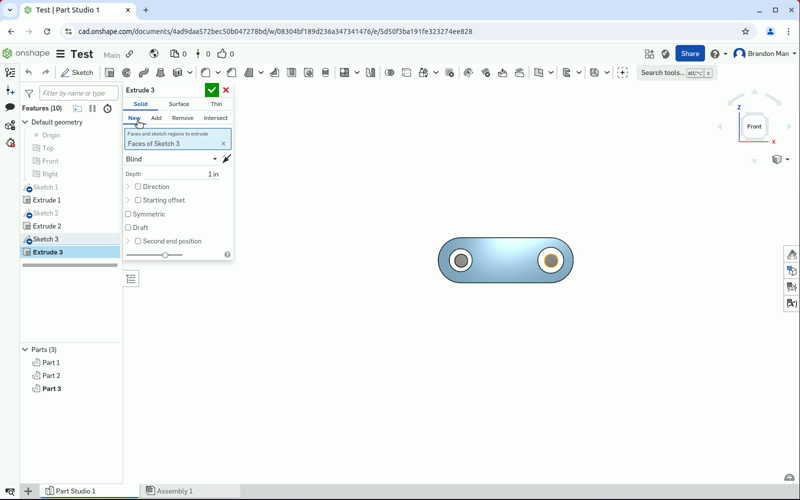
key(tab, 4)
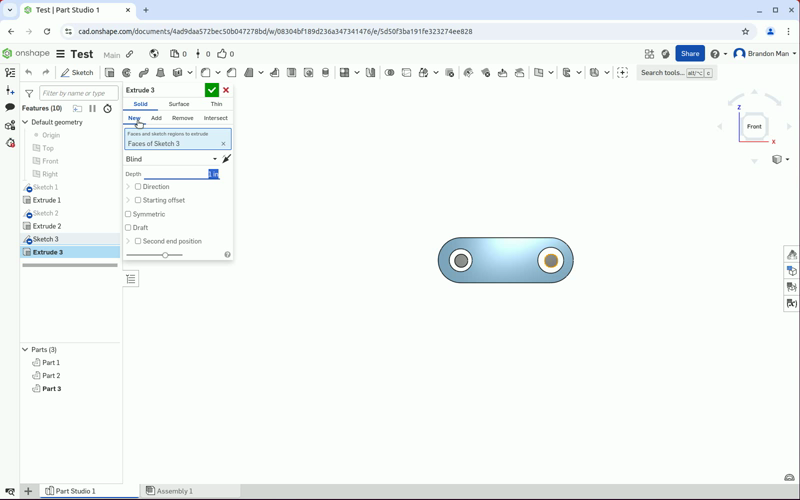
text(3.129)
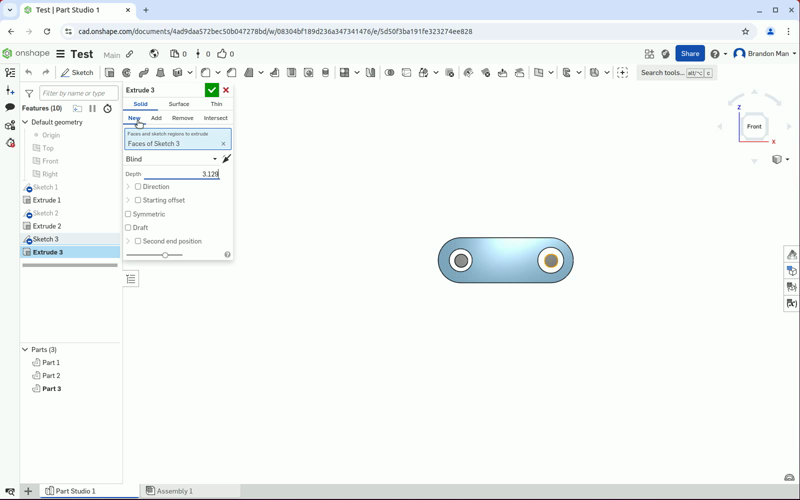
key(enter)
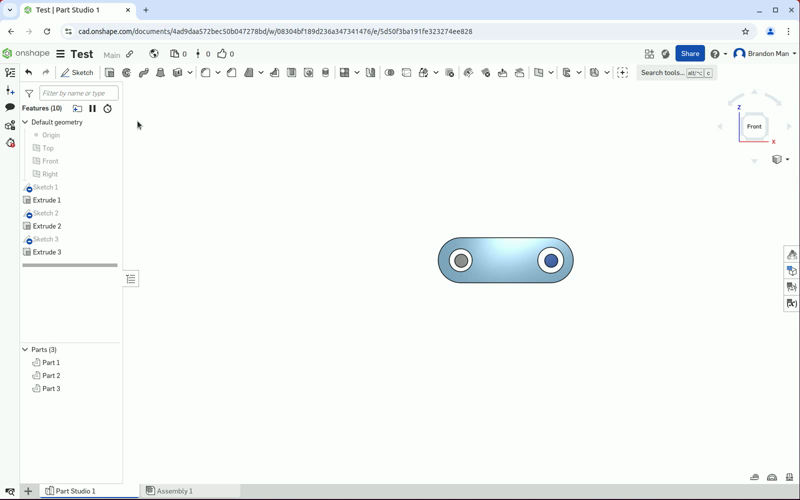
key(shift+h)
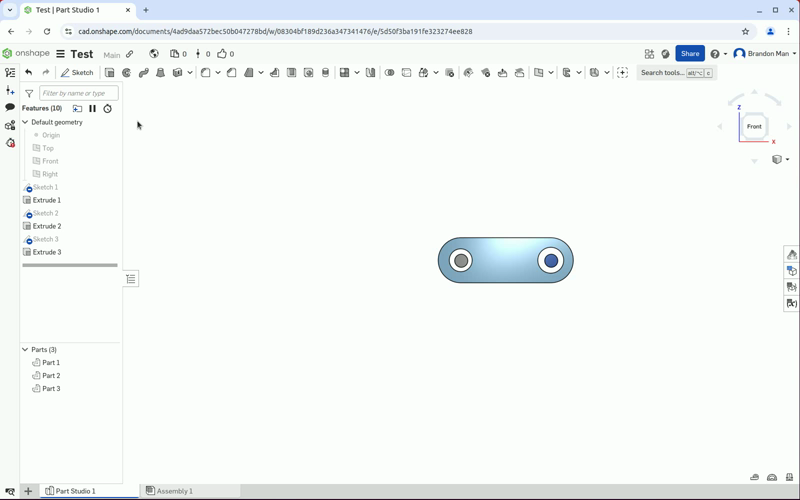
key(shift+h)
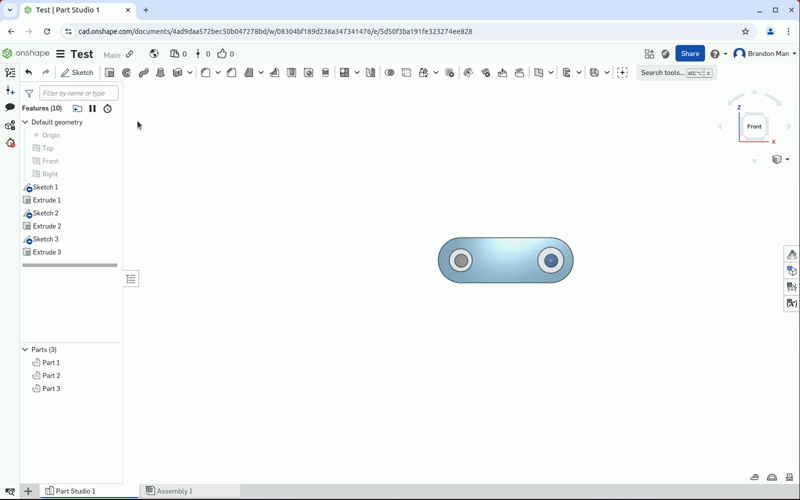
key(shift+7)
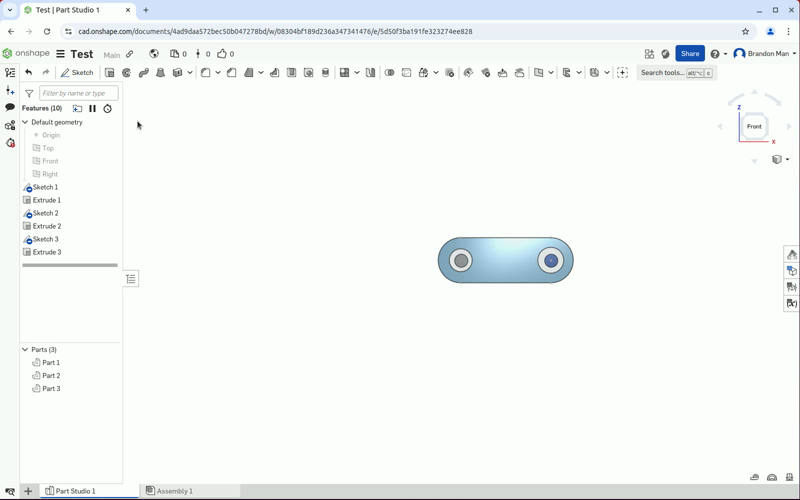
key(left, 2)
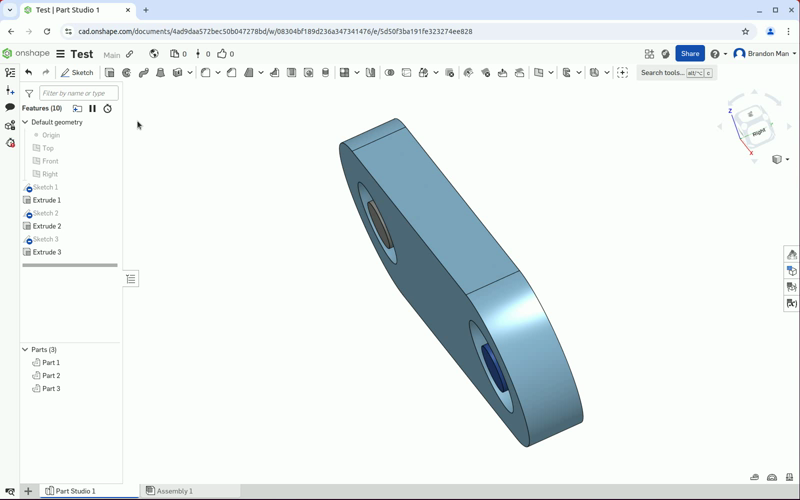
key(down, 2)
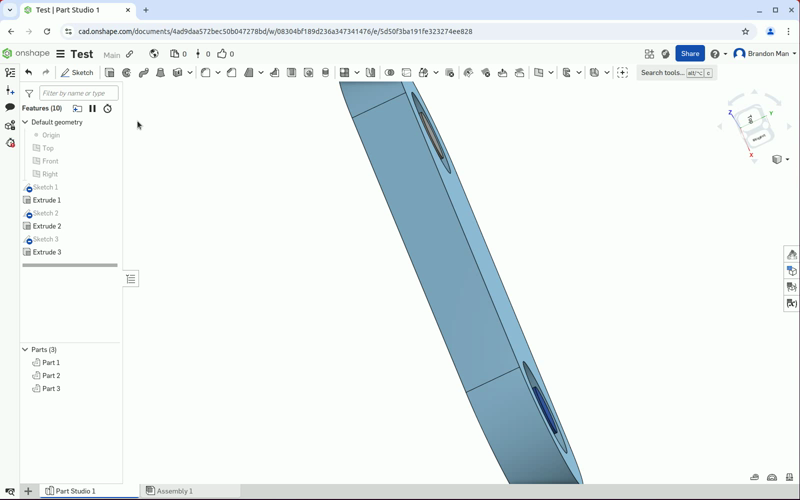
key(up, 2)
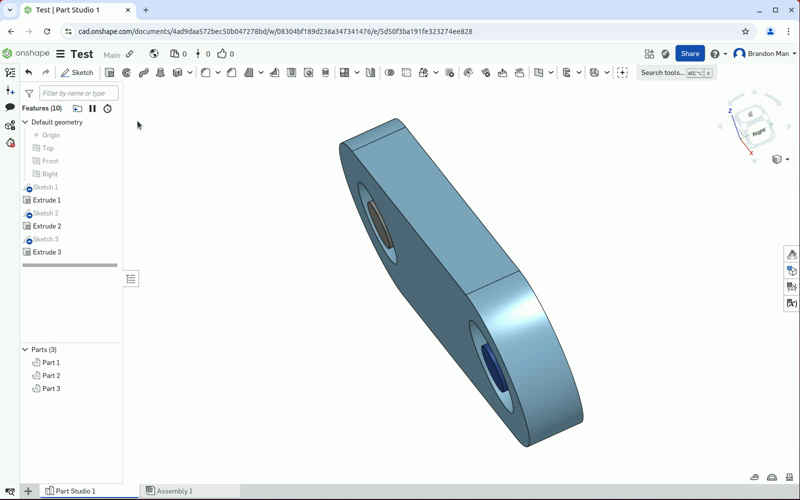
key(right, 2)
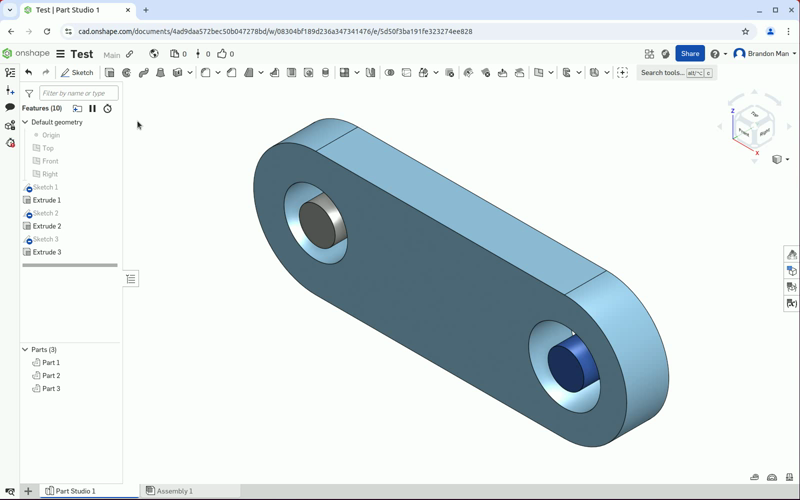
mouse_move(73, 189)
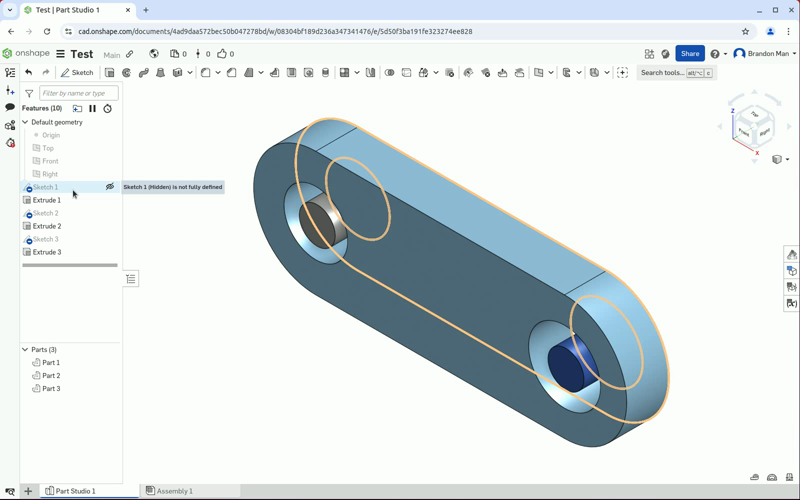
click(73, 189)